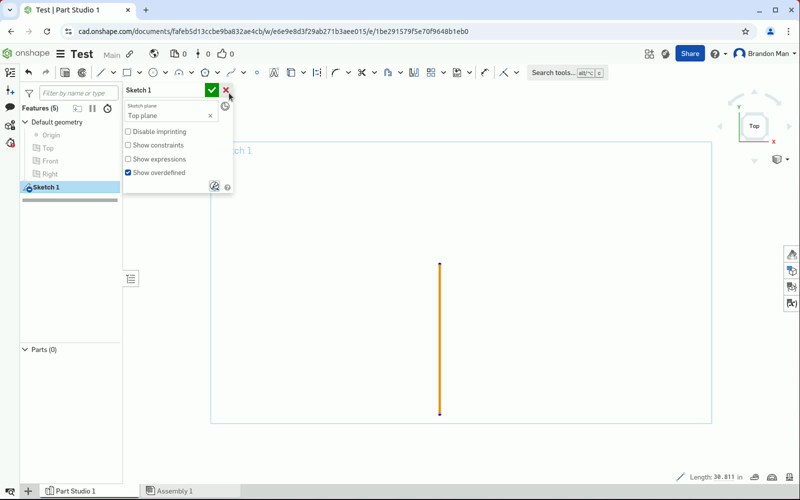
key(shift+h)
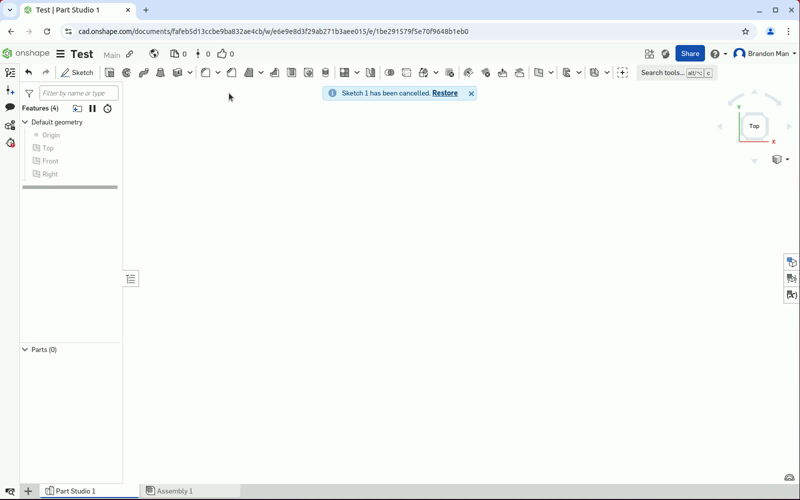
mouse_move(73, 352)
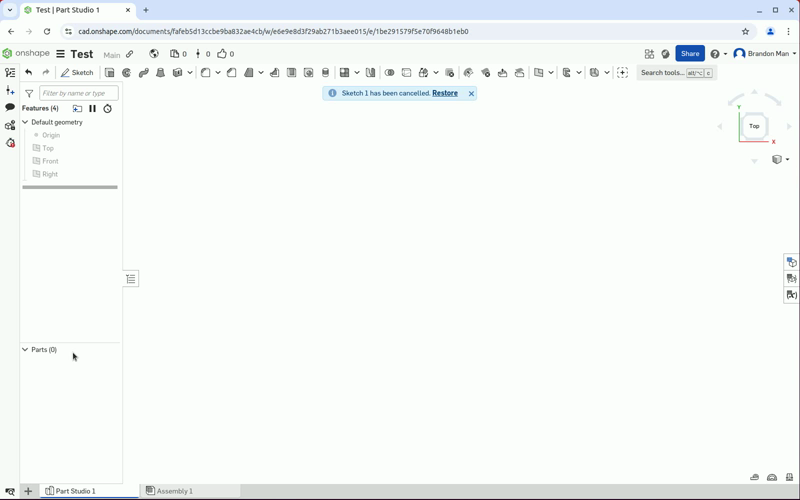
key(y)
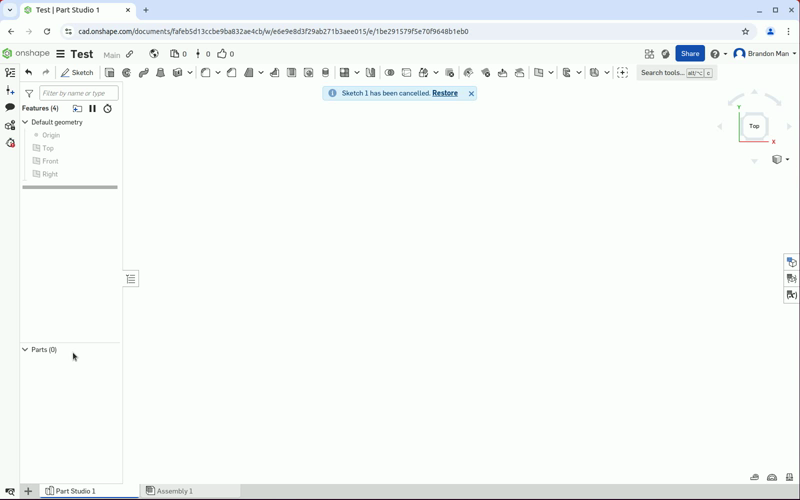
key(shift+p)
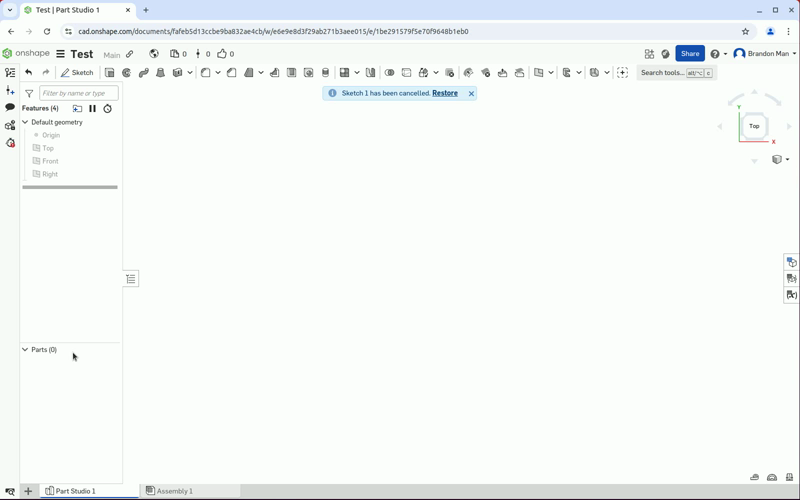
key(space)
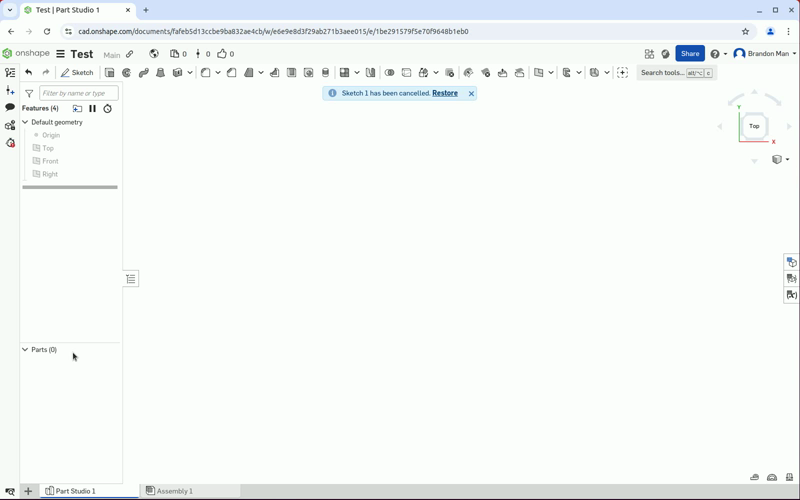
key_down(shift)
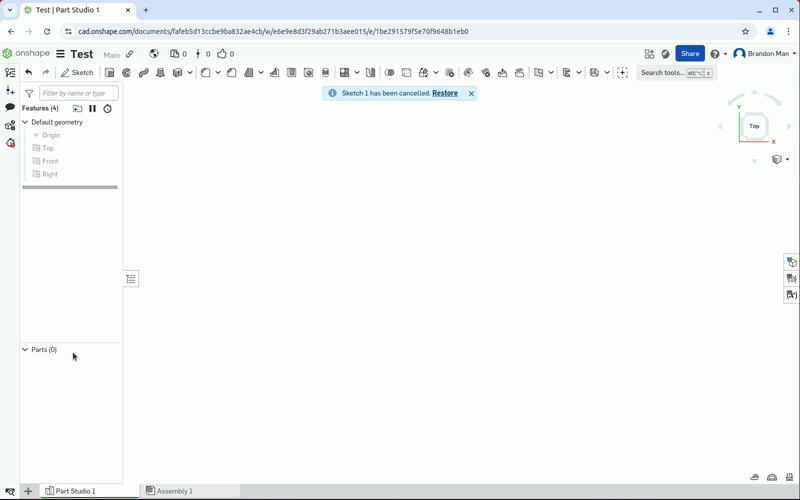
key(up)
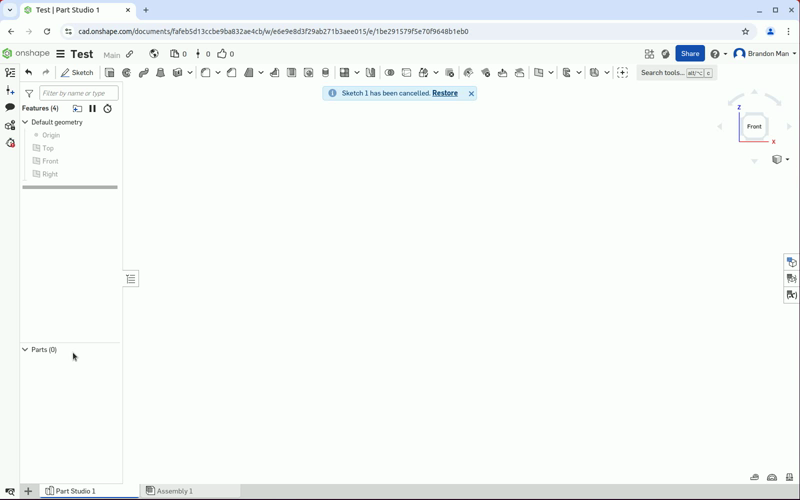
key_up(shift)
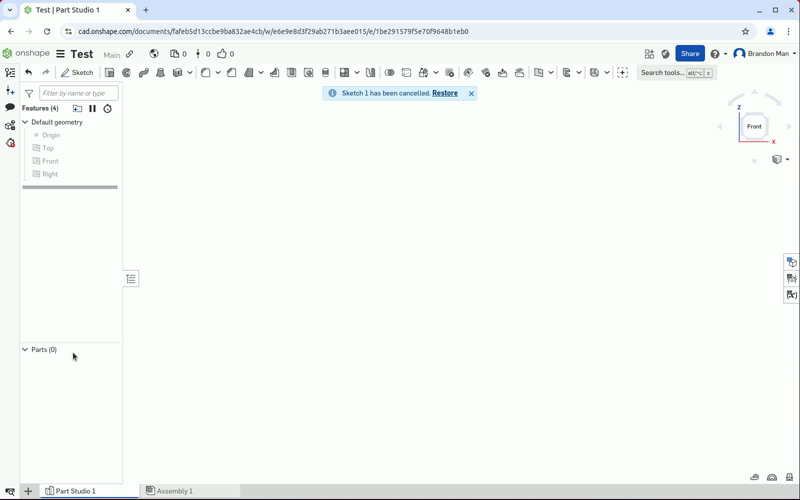
mouse_move(73, 352)
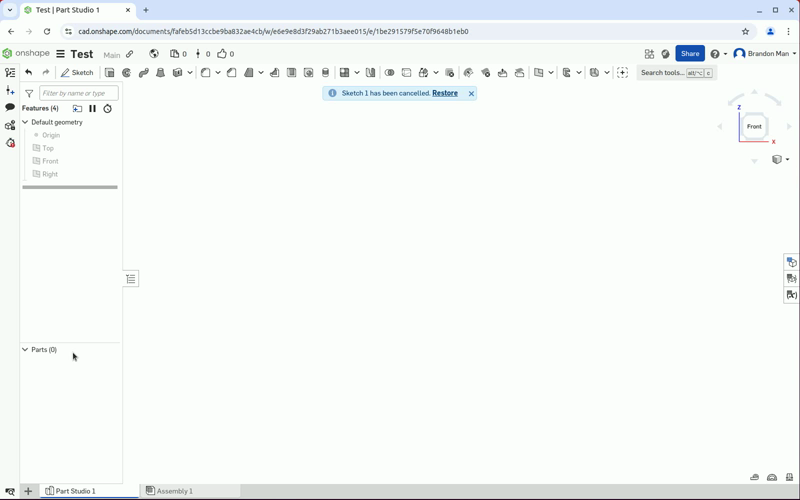
key(shift+y)
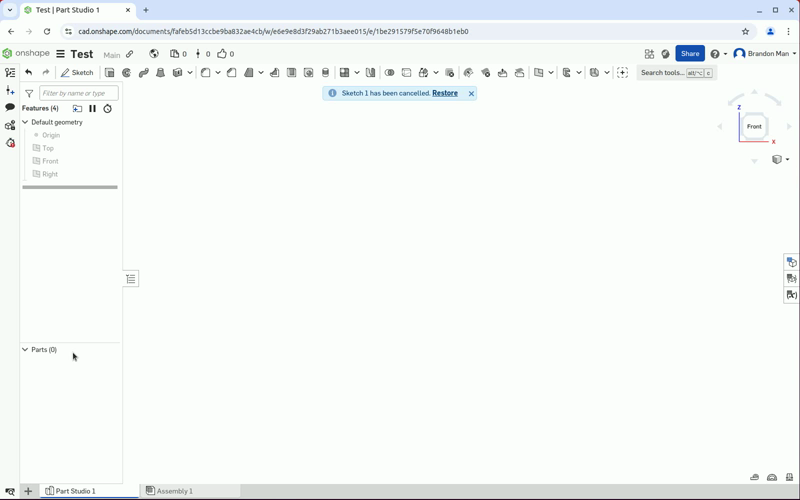
key(shift+s)
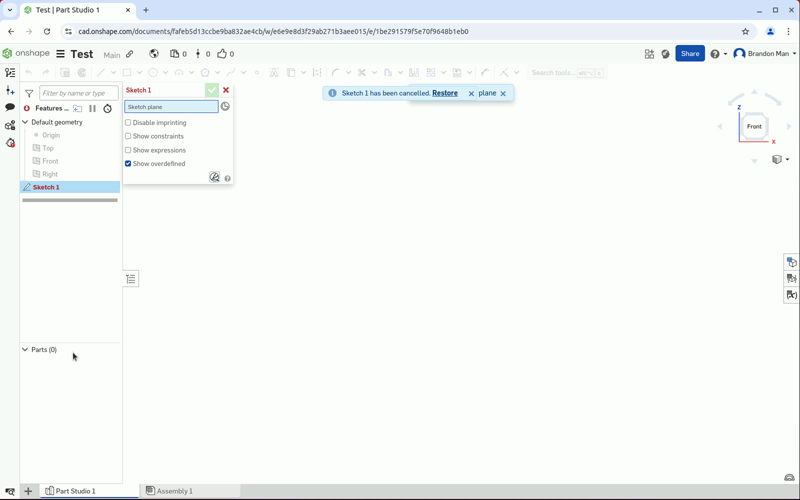
mouse_move(73, 163)
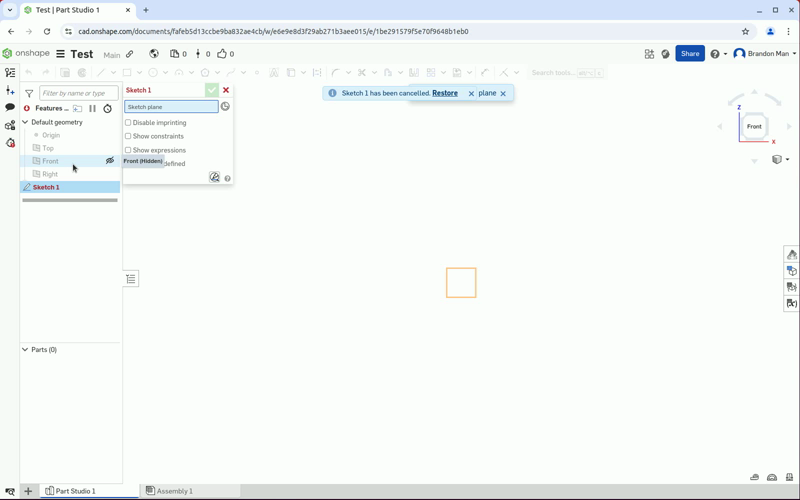
click(73, 163)
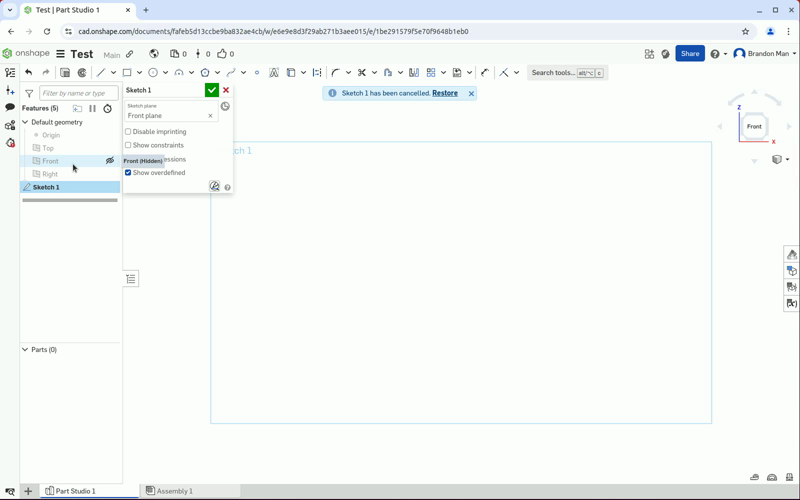
mouse_move(73, 352)
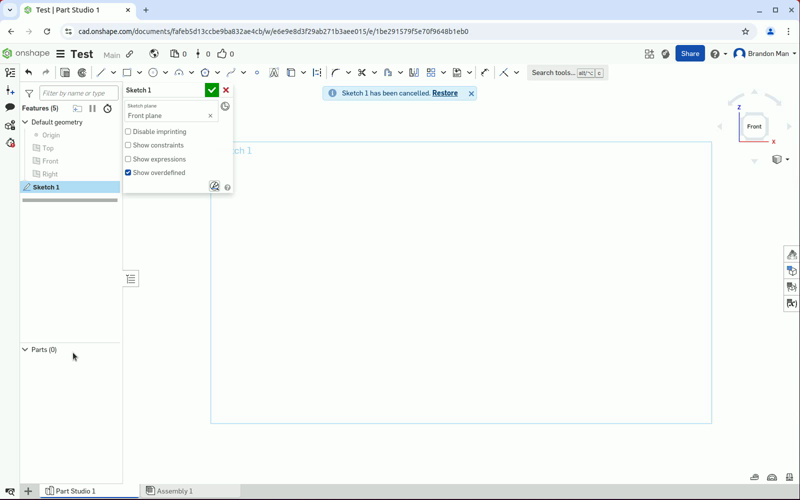
key(y)
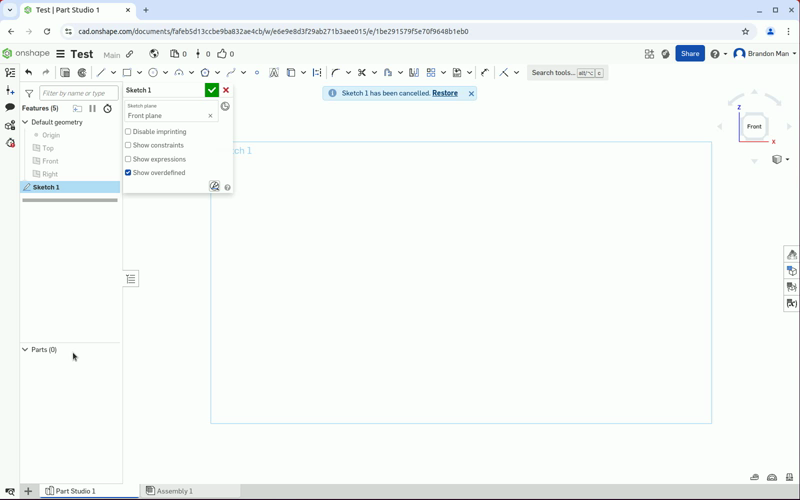
key(c)
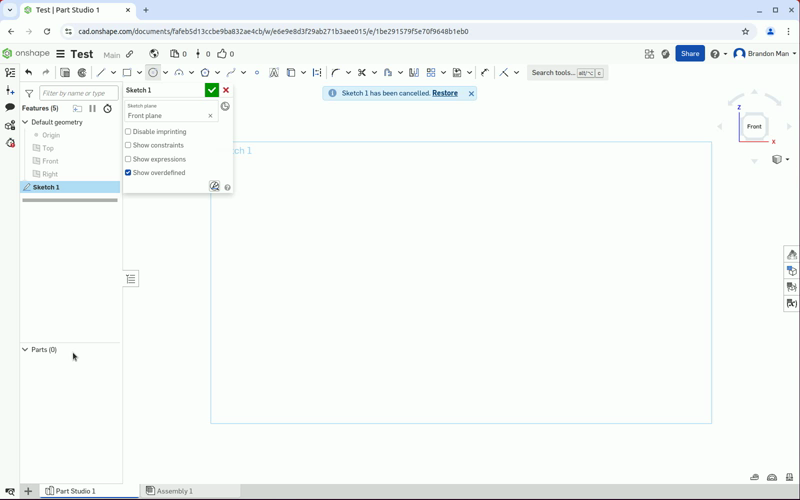
key_down(shift)
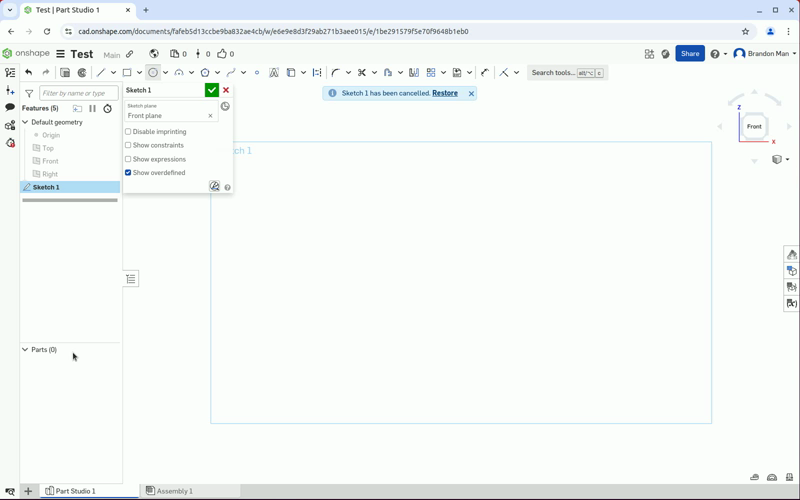
mouse_move(461, 282)
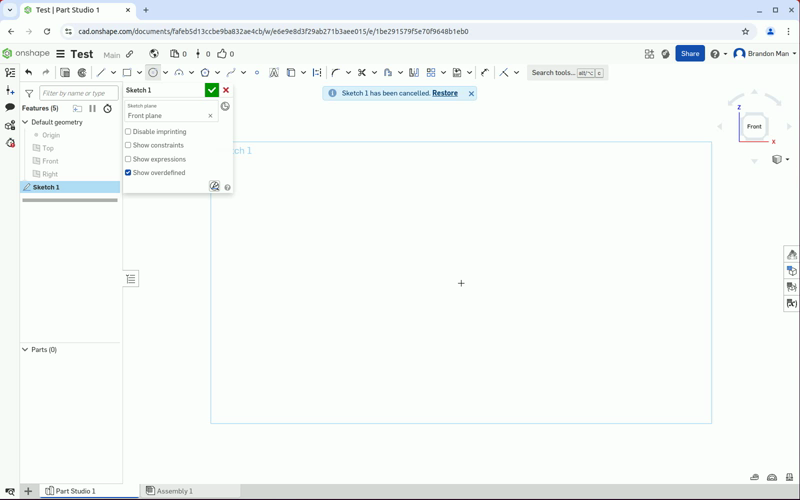
click(461, 282)
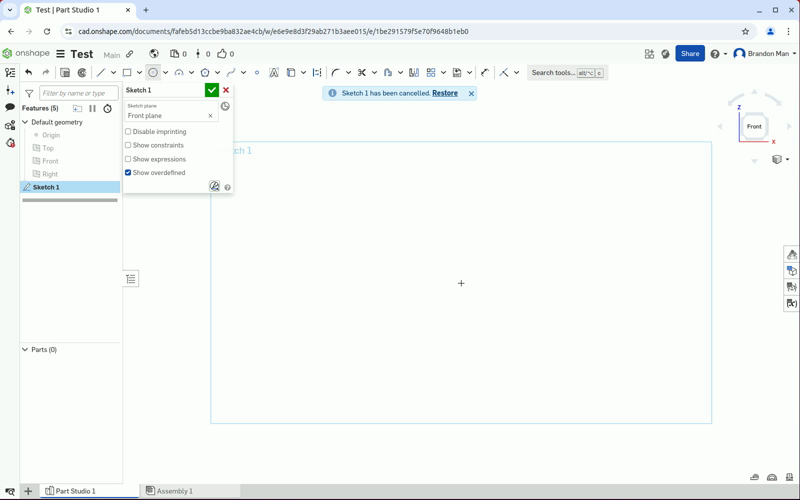
key_up(shift)
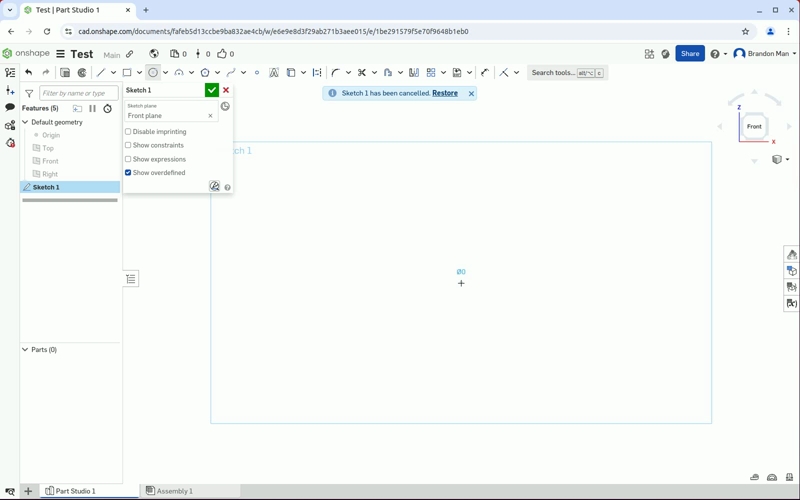
mouse_move(481, 282)
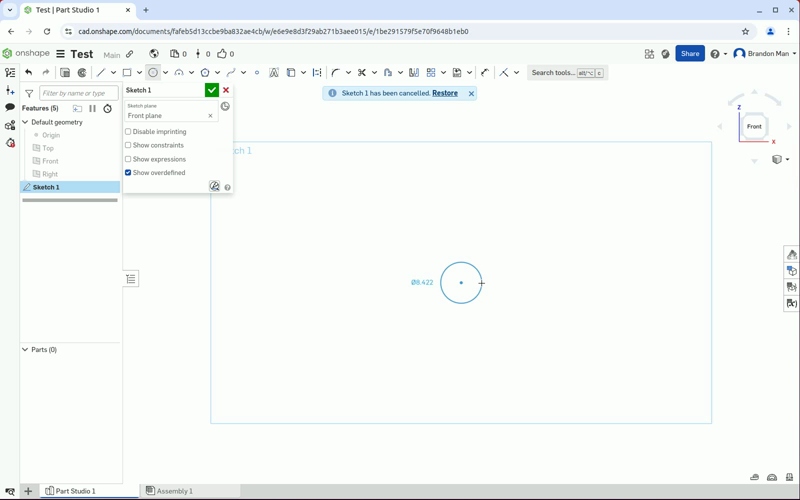
click(481, 282)
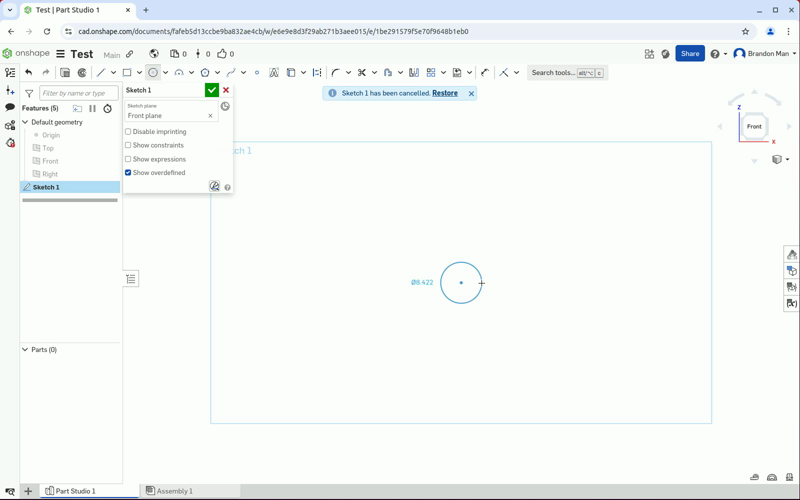
key(esc)
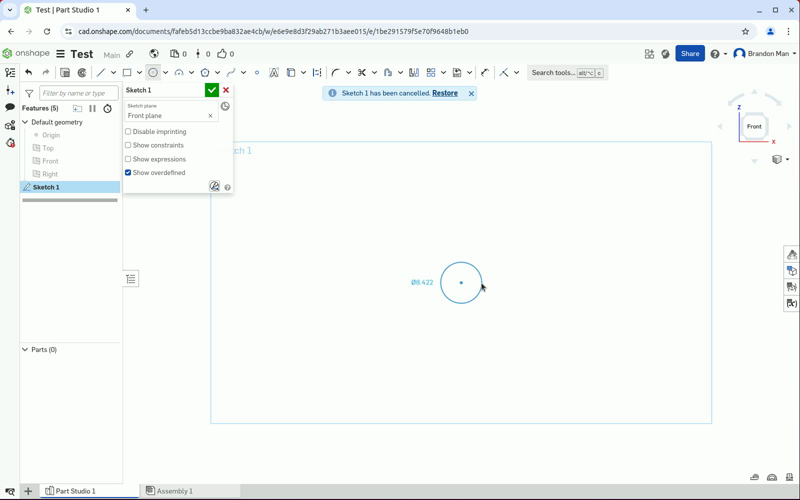
key(c)
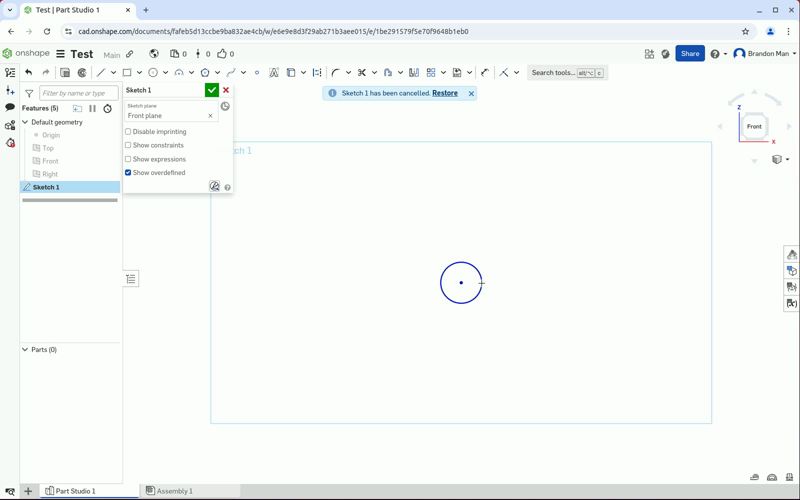
key_down(shift)
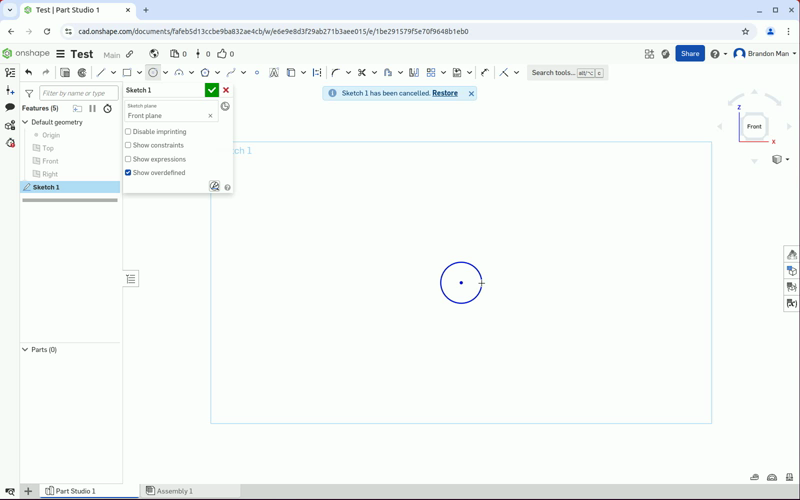
mouse_move(461, 282)
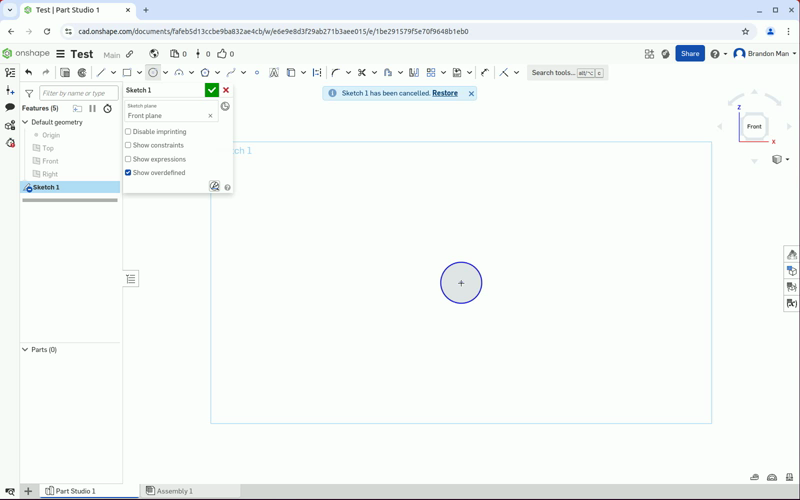
click(461, 282)
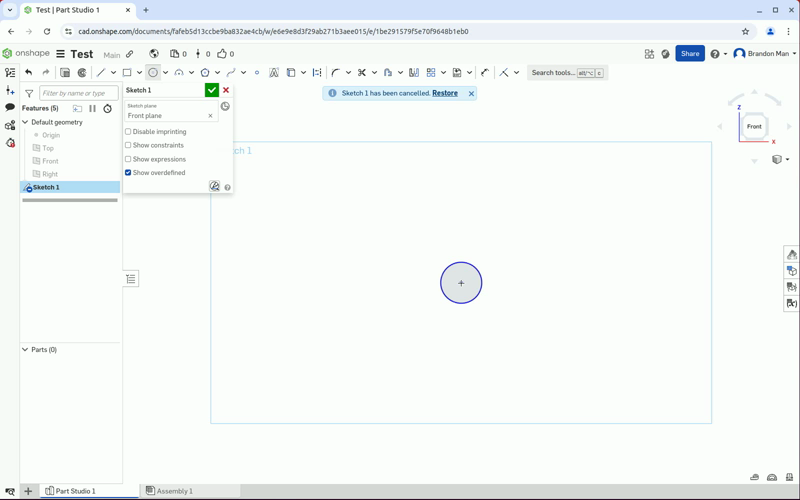
key_up(shift)
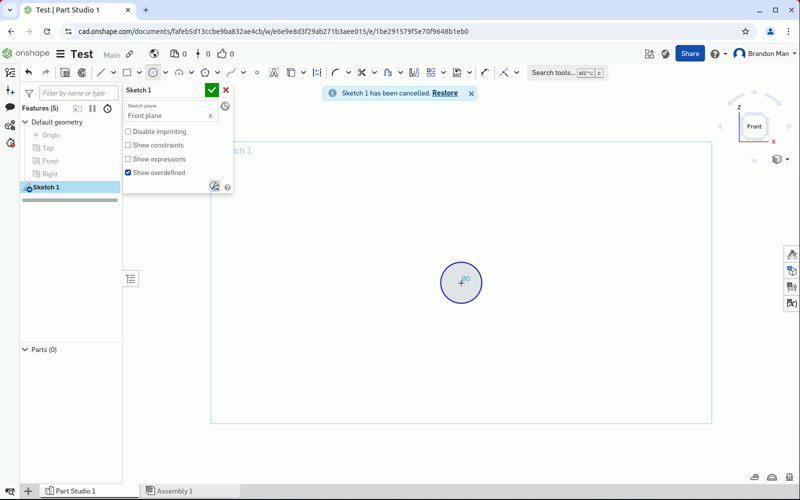
mouse_move(466, 282)
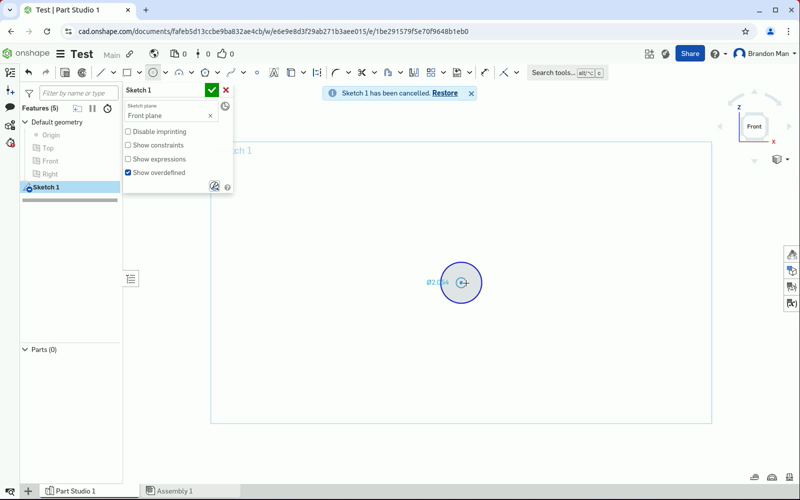
click(466, 282)
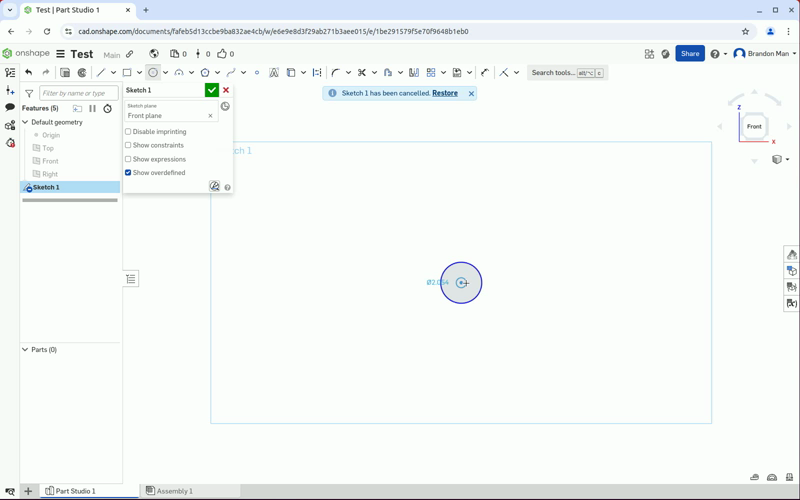
key(esc)
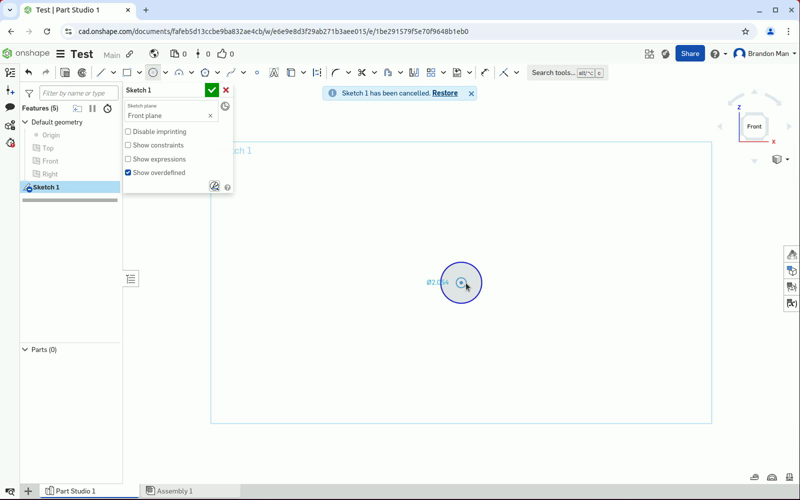
mouse_move(451, 278)
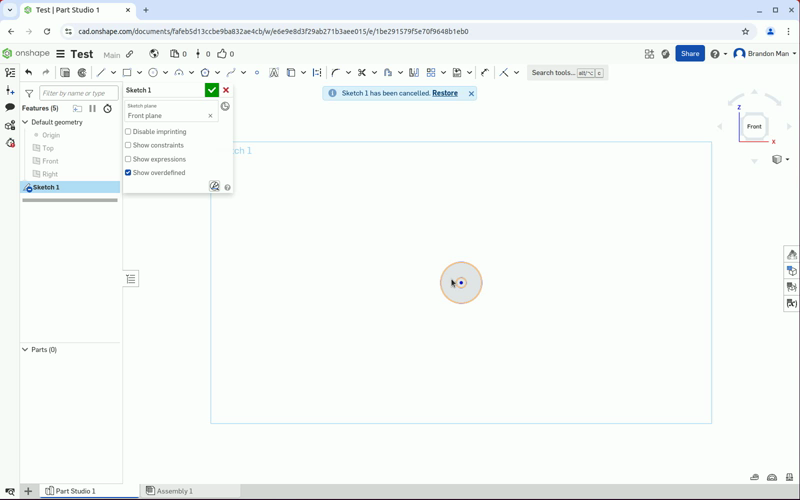
scroll(6)
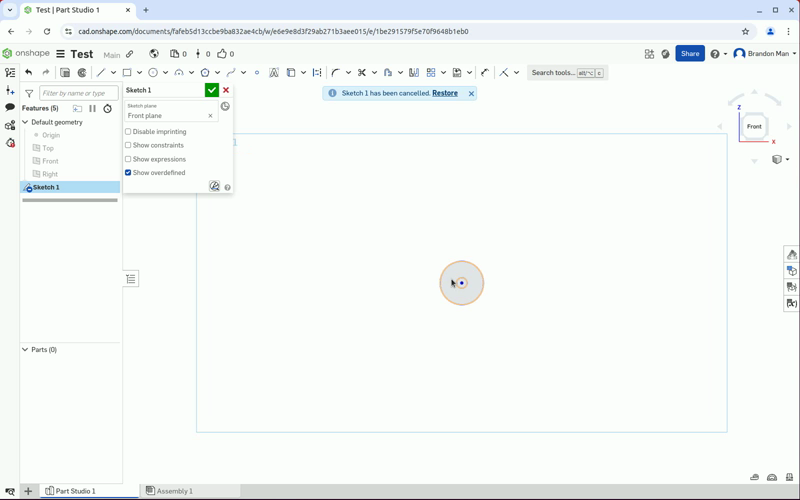
scroll(6)
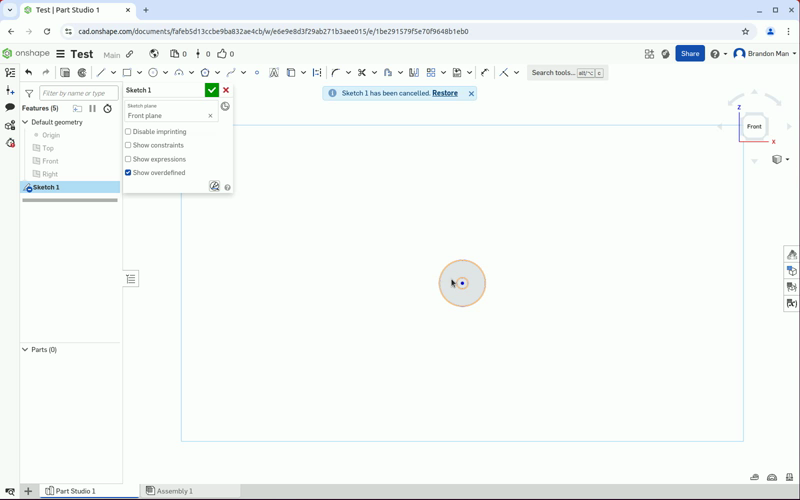
scroll(6)
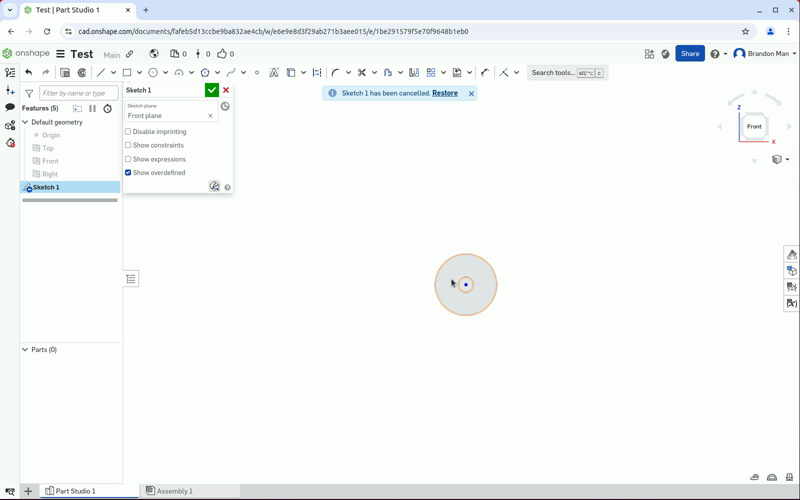
scroll(6)
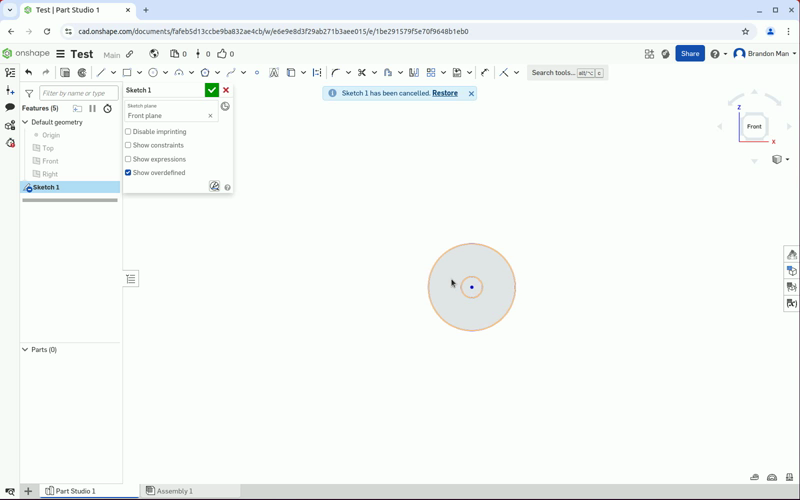
scroll(6)
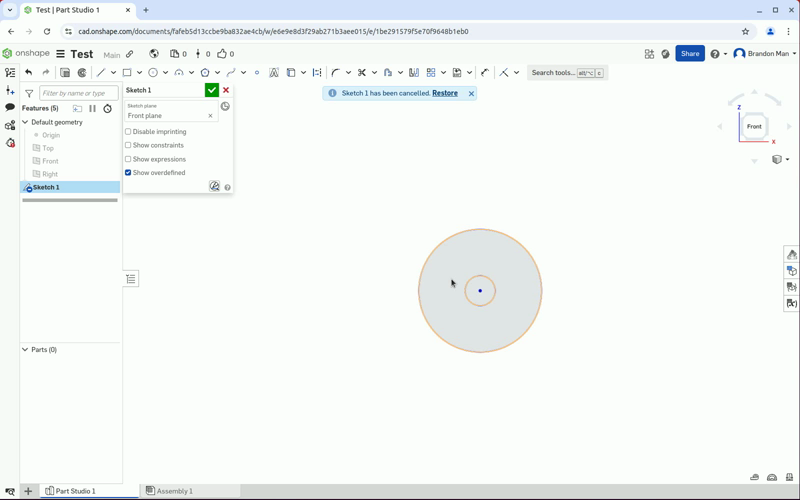
scroll(6)
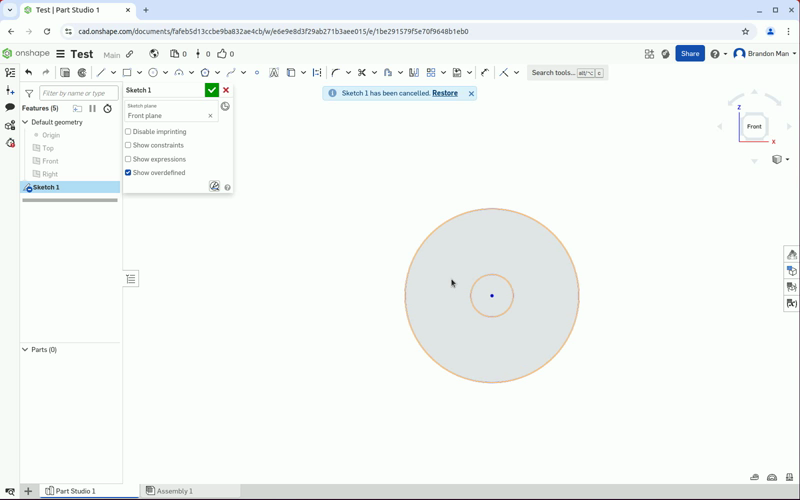
scroll(6)
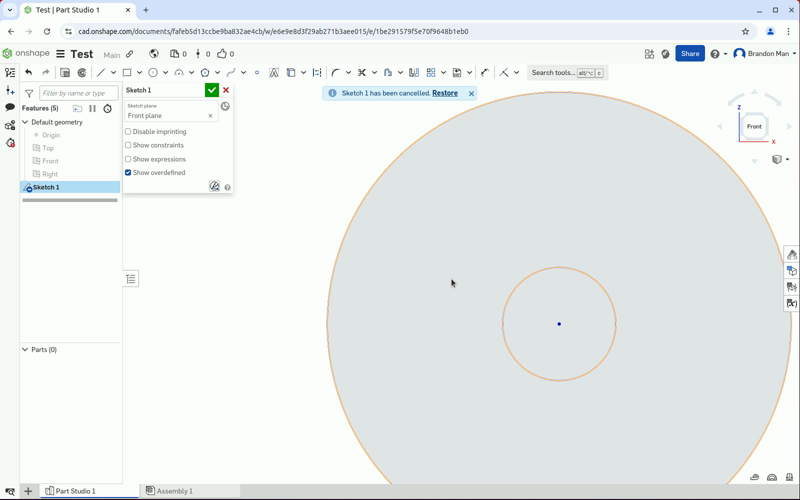
click(451, 278)
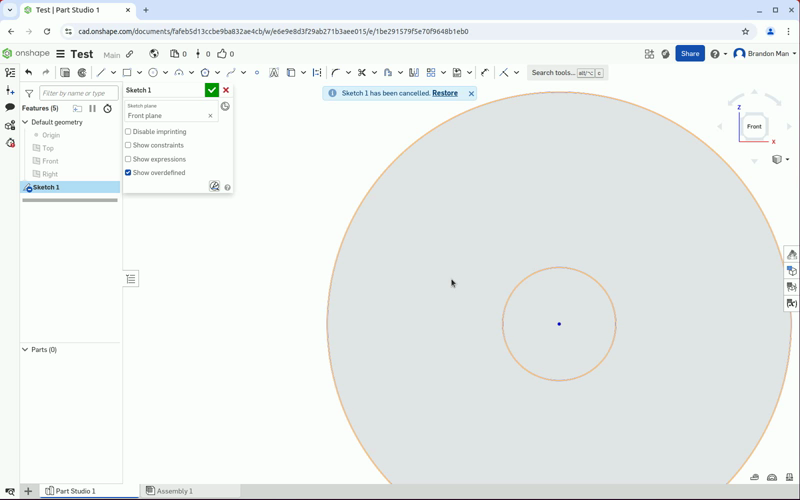
scroll(-6)
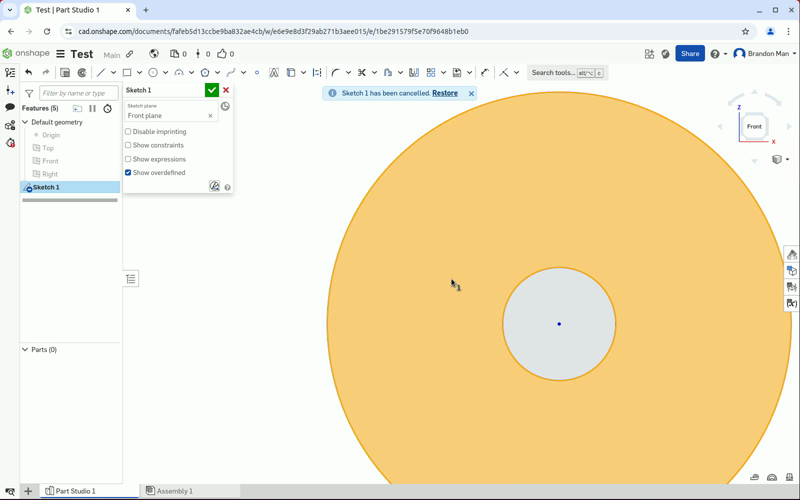
scroll(-6)
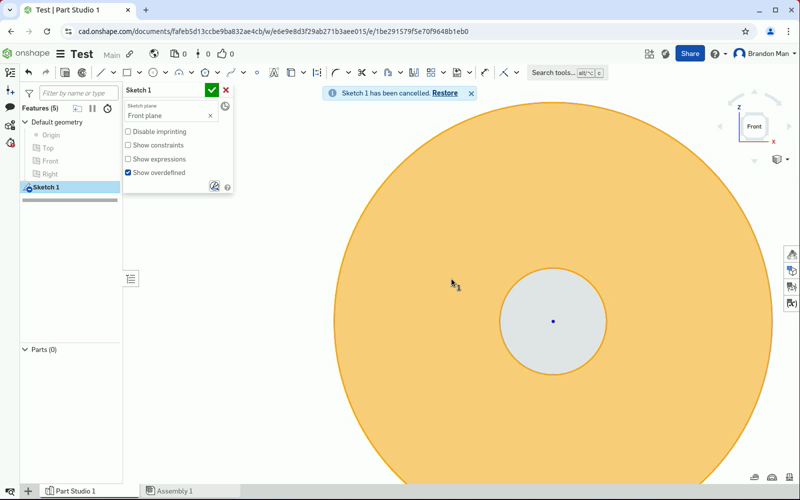
scroll(-6)
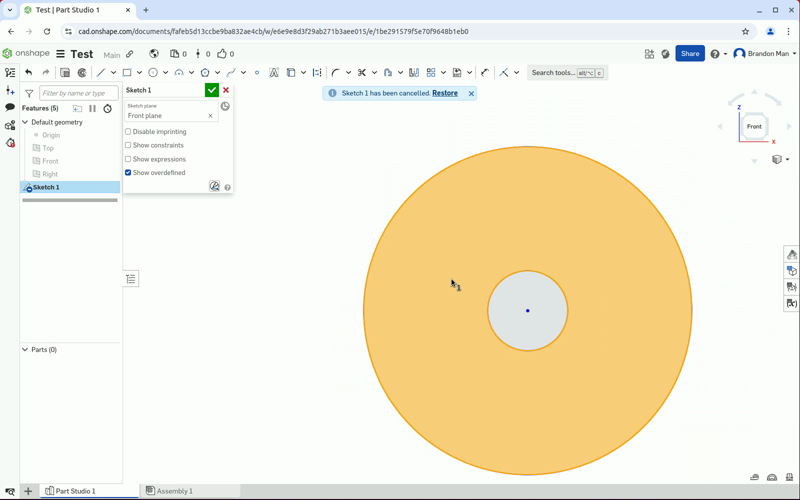
scroll(-6)
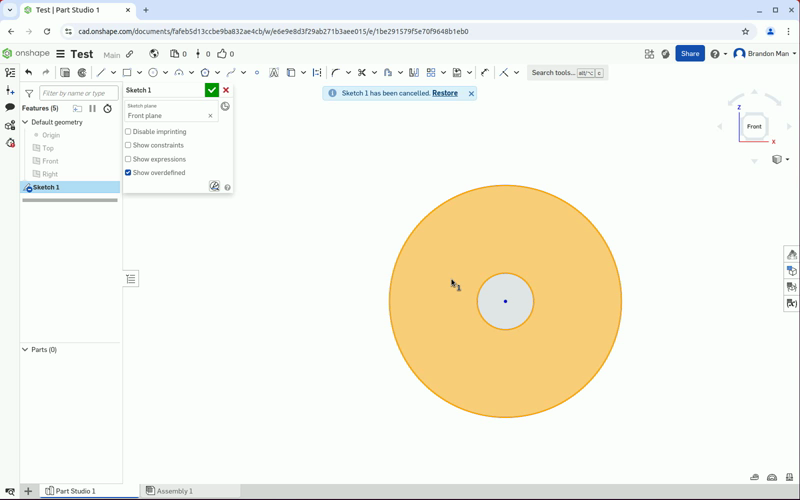
scroll(-6)
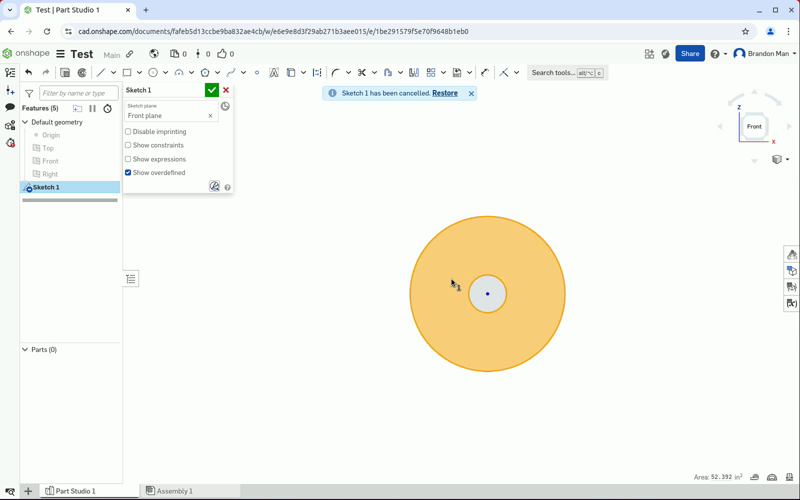
scroll(-6)
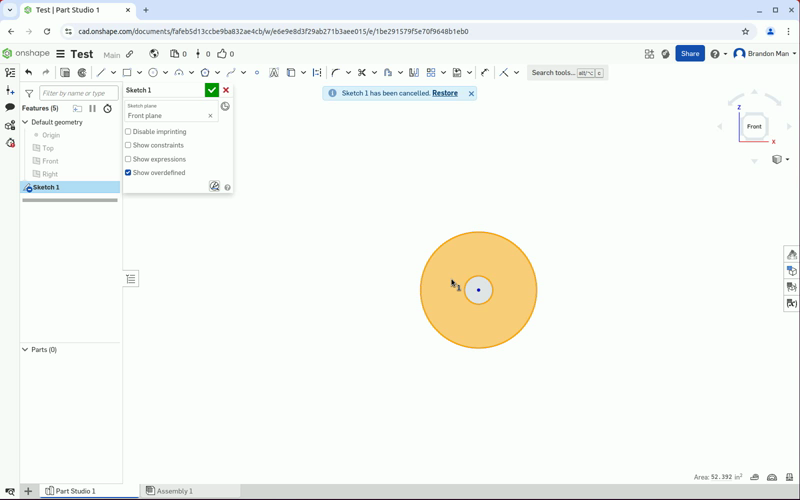
scroll(-6)
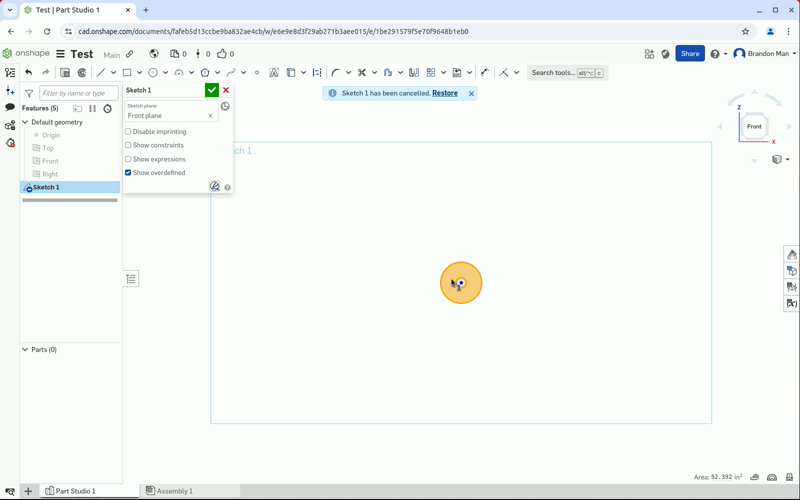
mouse_move(73, 352)
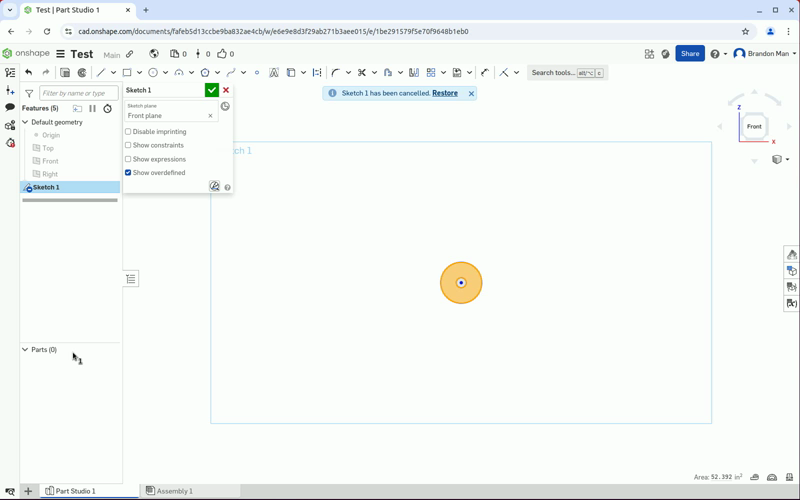
key(shift+y)
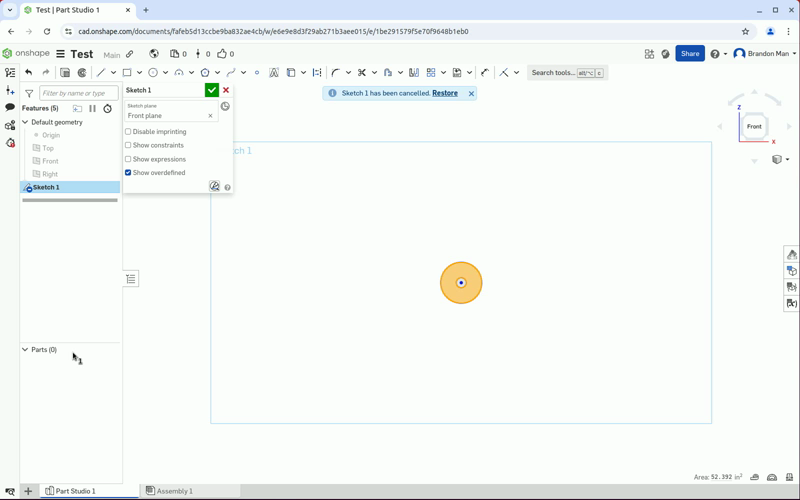
key(shift+e)
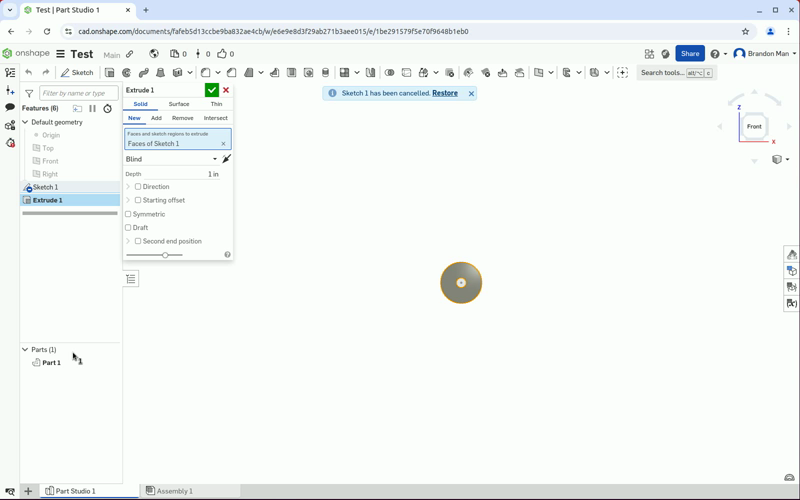
mouse_move(143, 106)
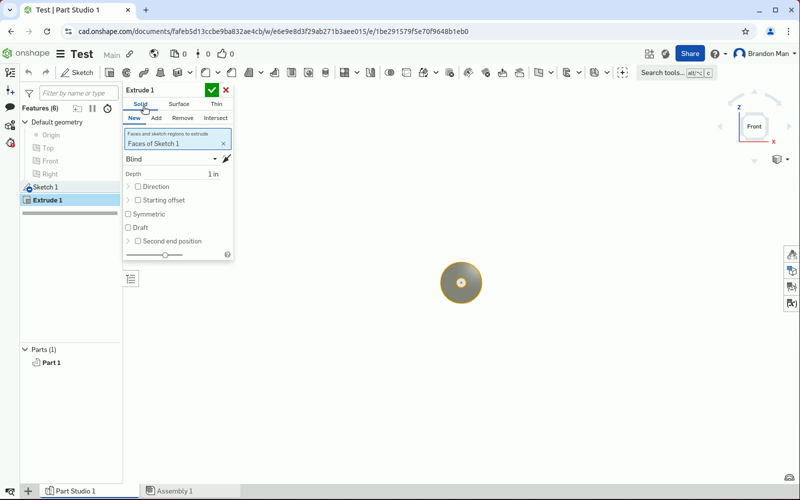
click(143, 106)
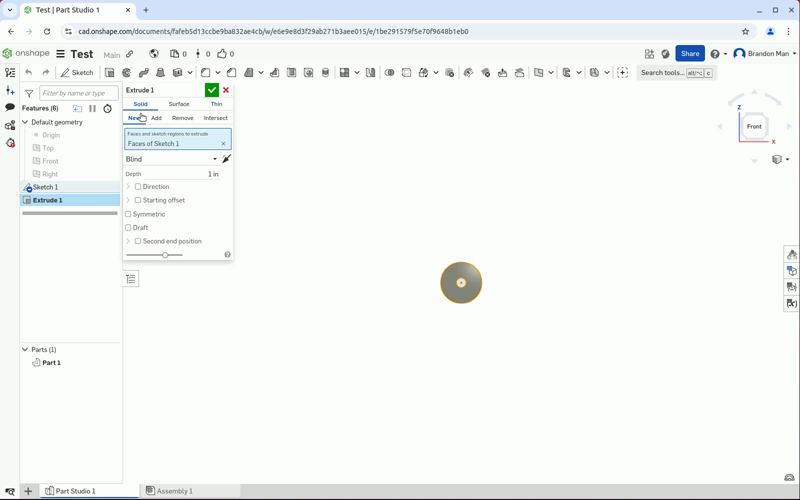
mouse_move(137, 120)
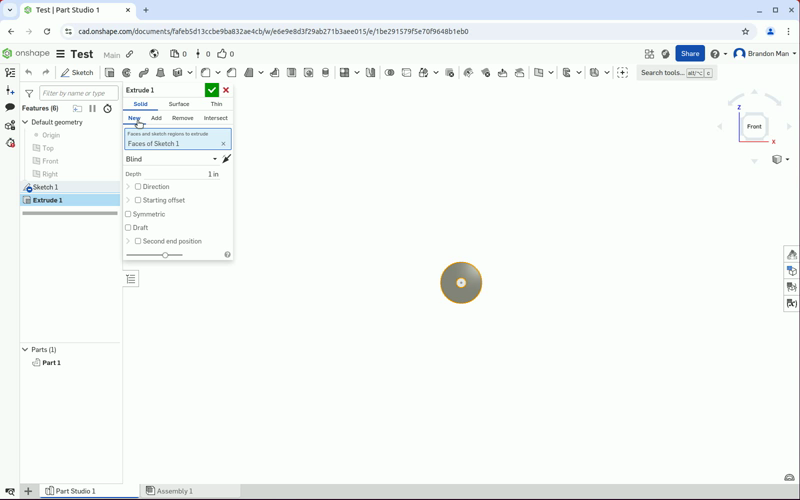
click(137, 120)
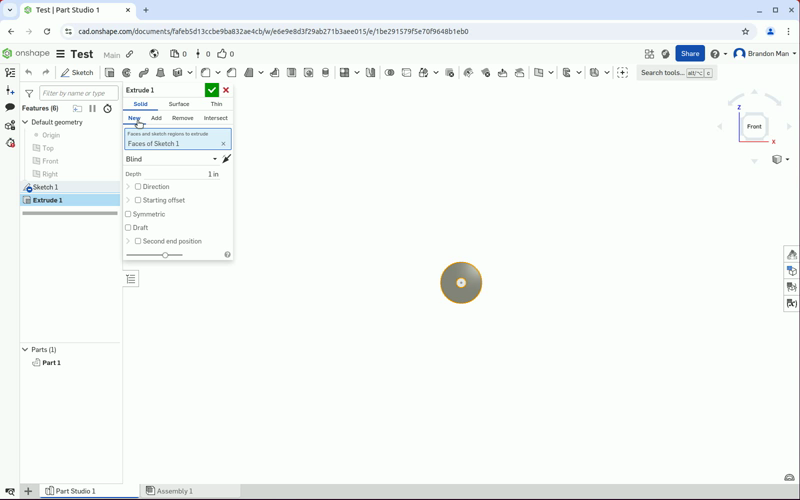
key(tab, 4)
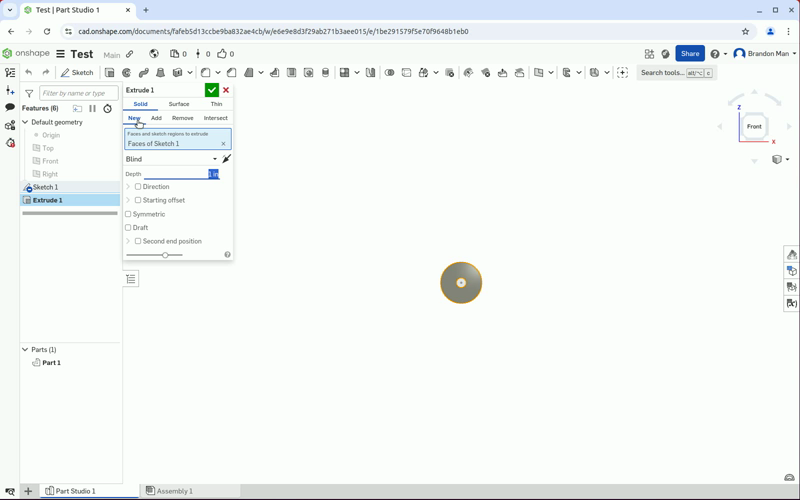
text(5.296)
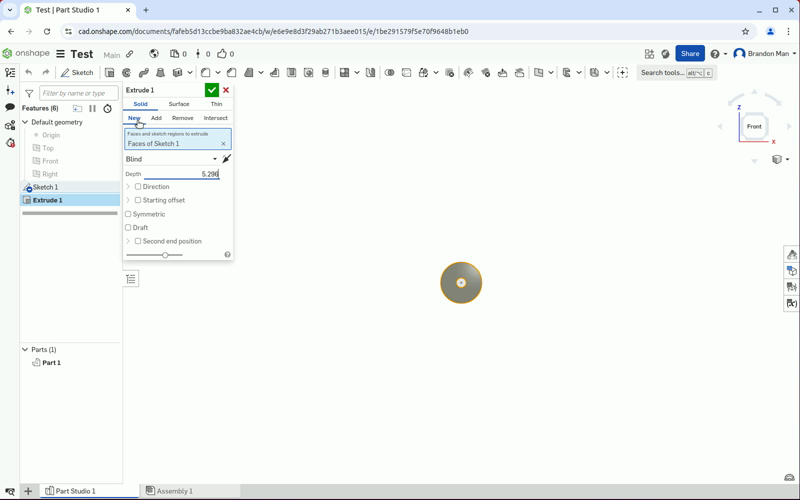
key(tab, 3)
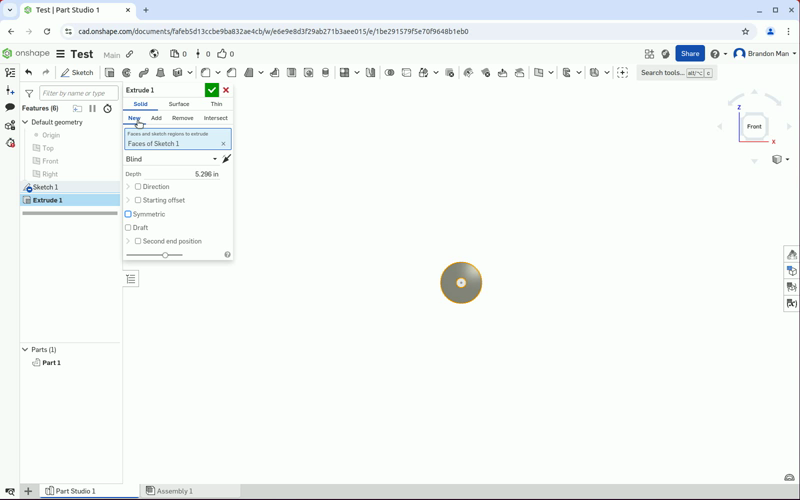
key(space)
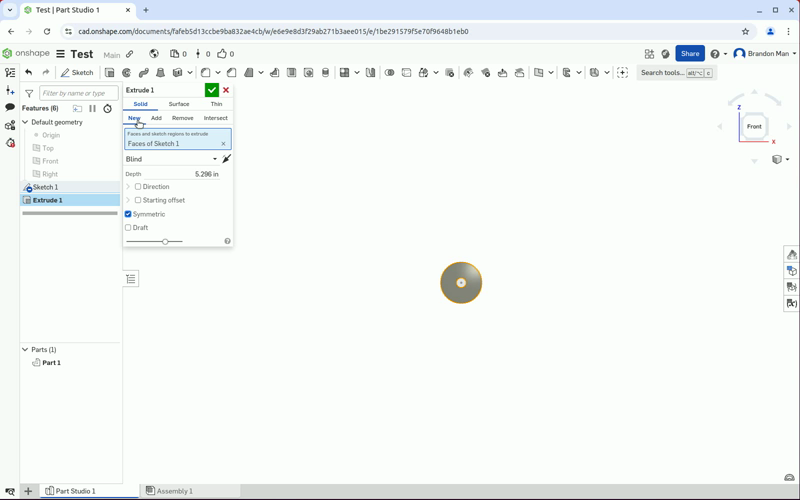
key(enter)
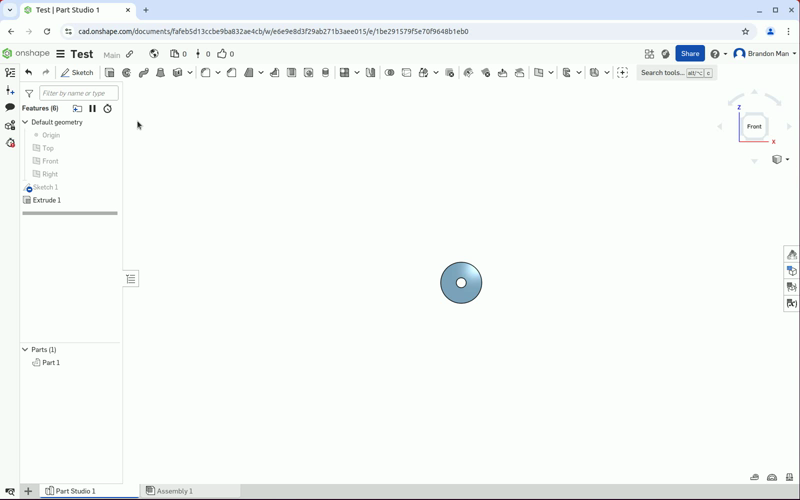
key(shift+h)
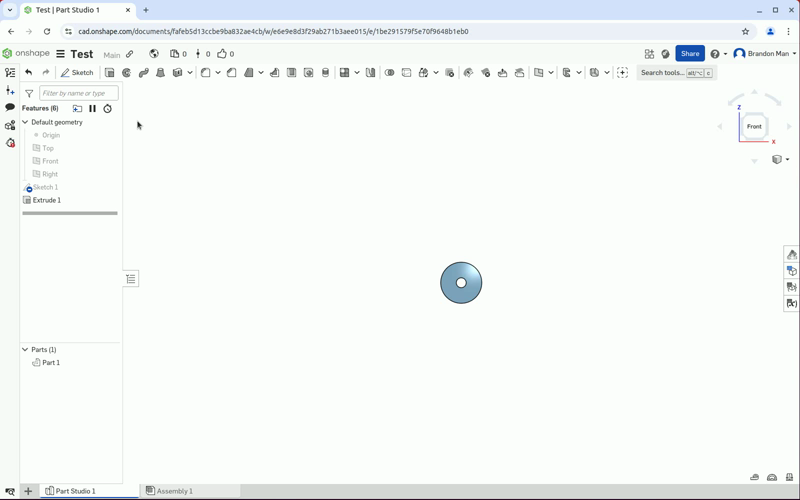
key(shift+h)
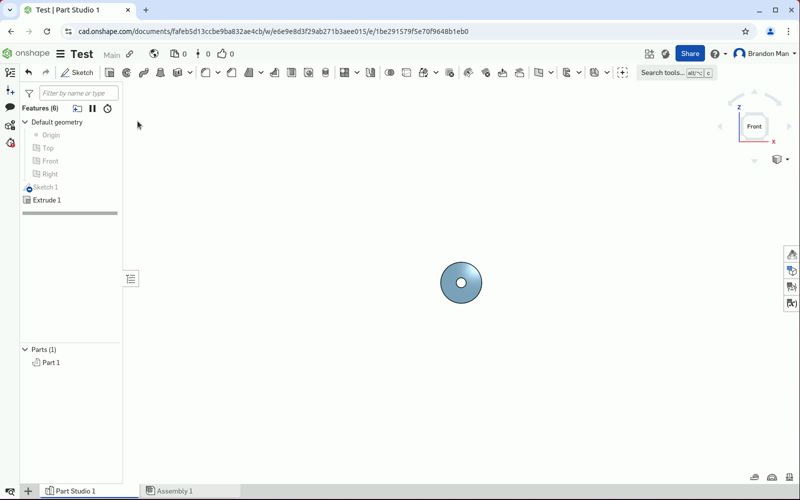
mouse_move(73, 189)
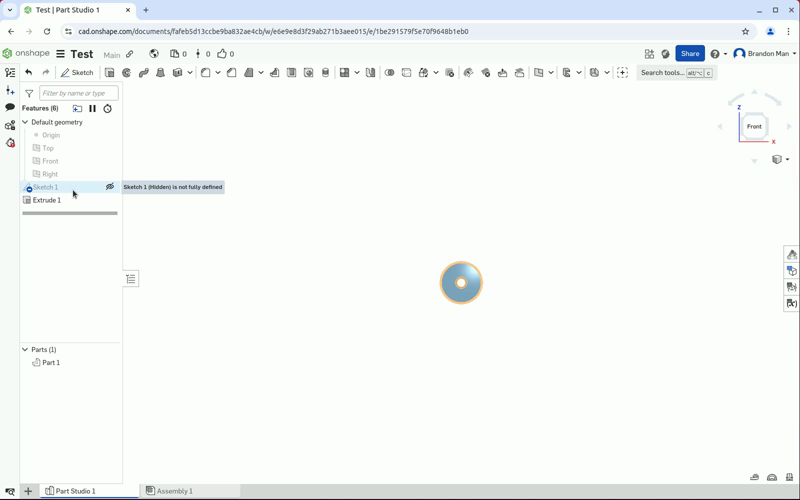
click(73, 189)
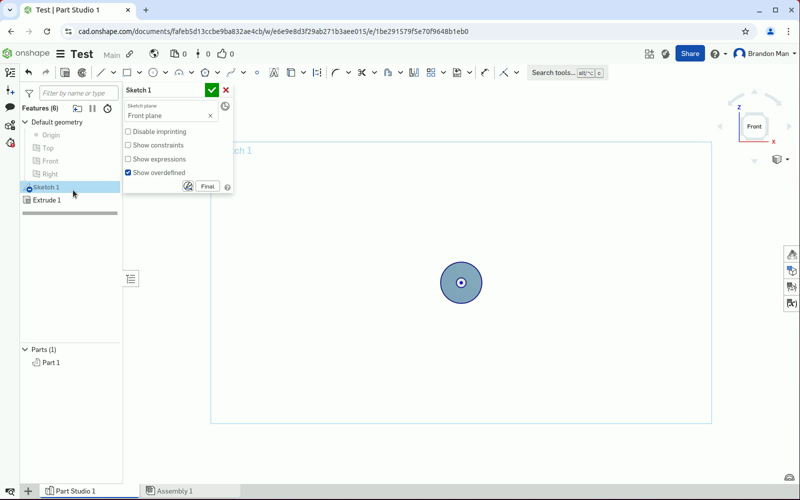
mouse_move(229, 92)
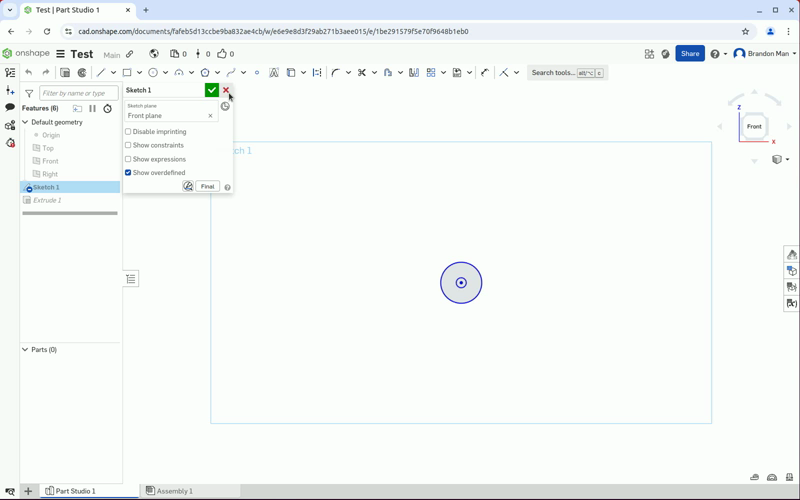
click(229, 92)
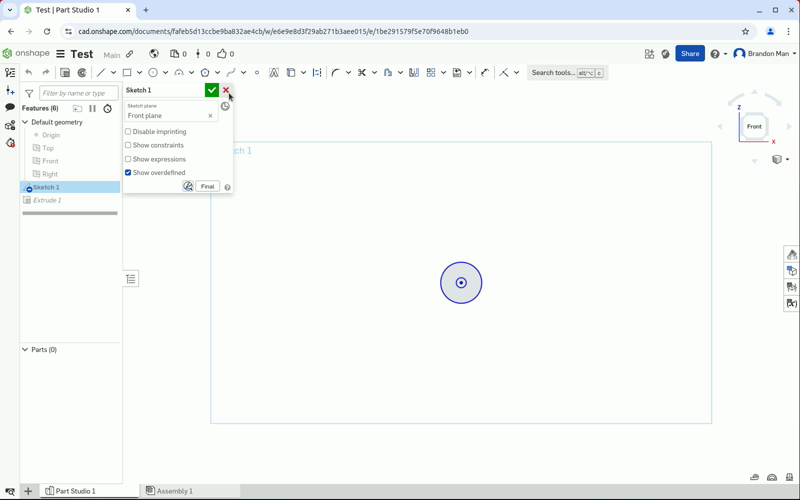
key(shift+s)
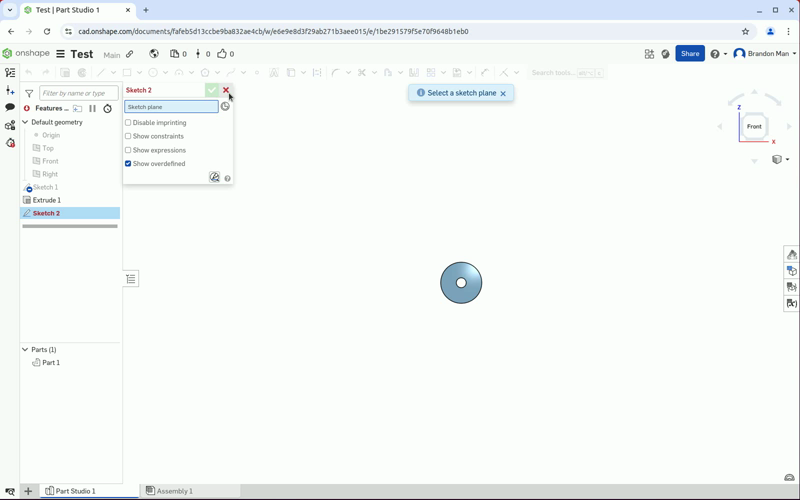
mouse_move(73, 163)
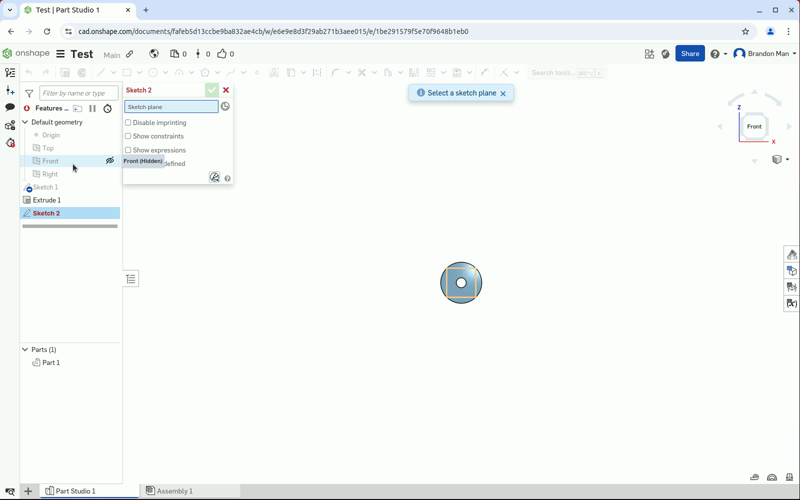
click(73, 163)
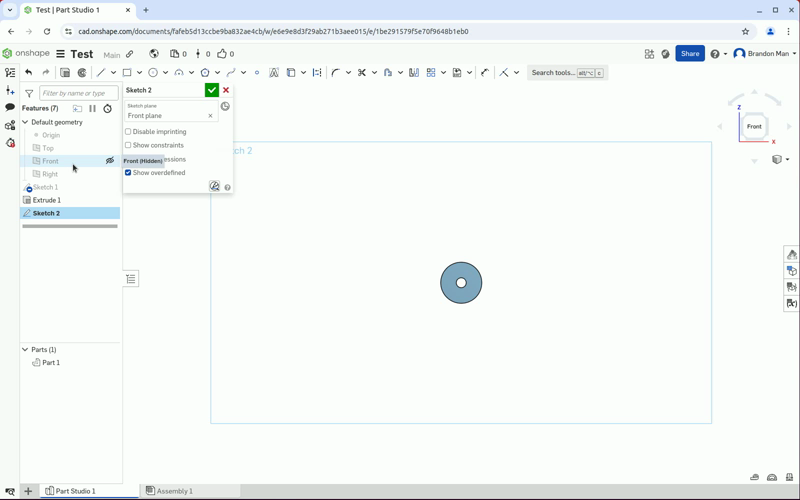
mouse_move(73, 352)
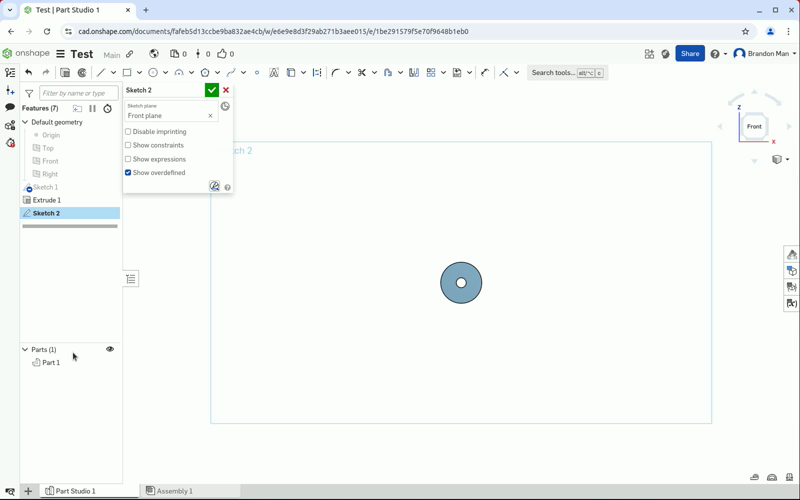
key(y)
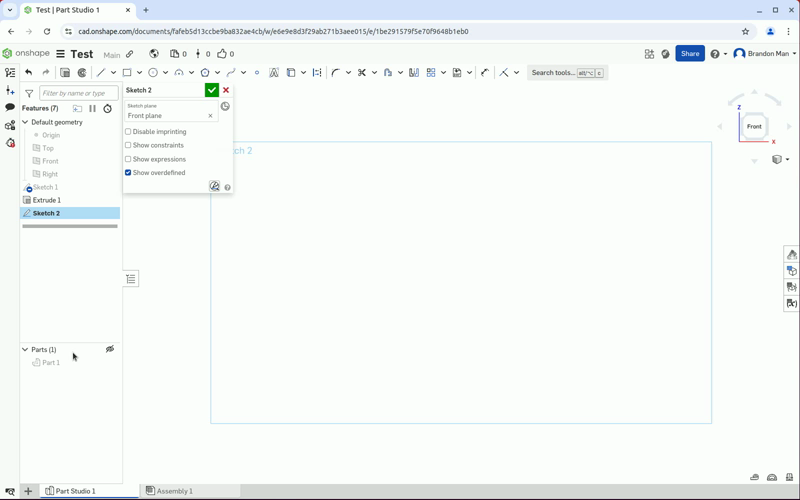
key(c)
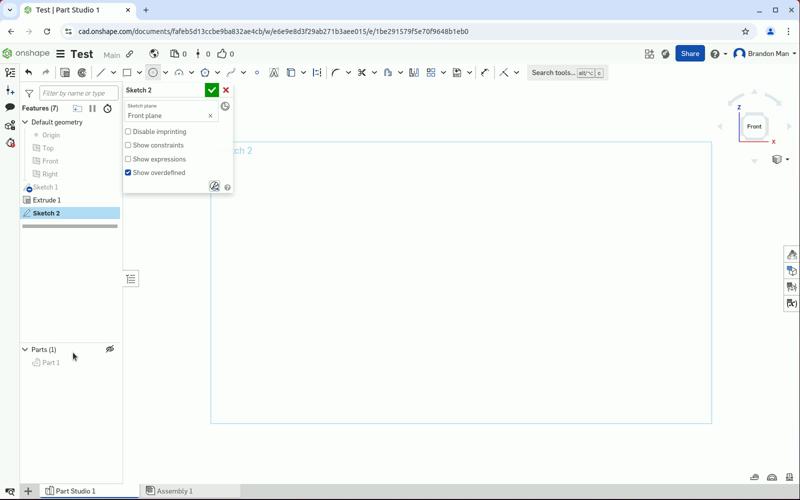
key_down(shift)
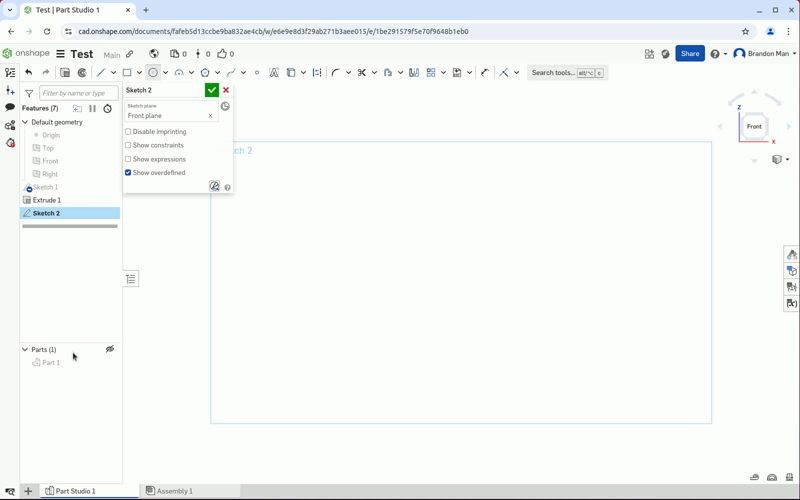
mouse_move(461, 282)
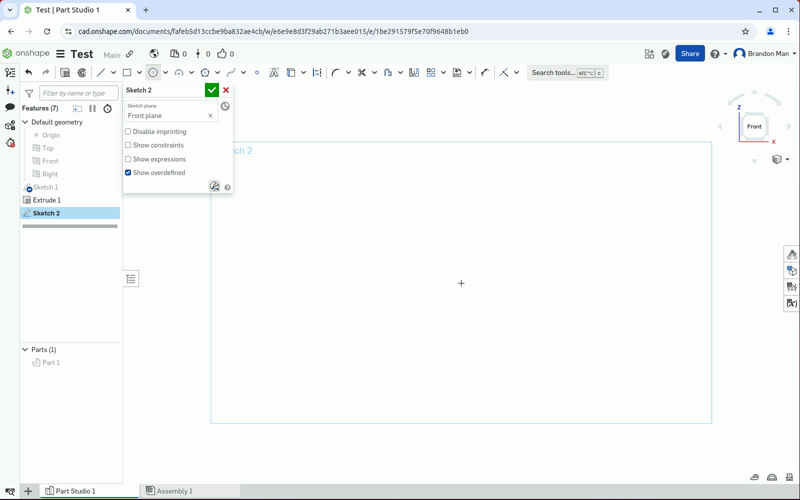
click(461, 282)
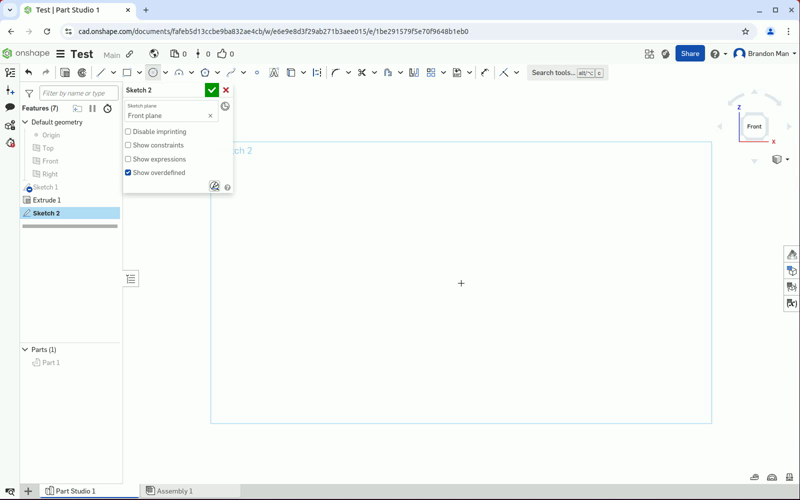
key_up(shift)
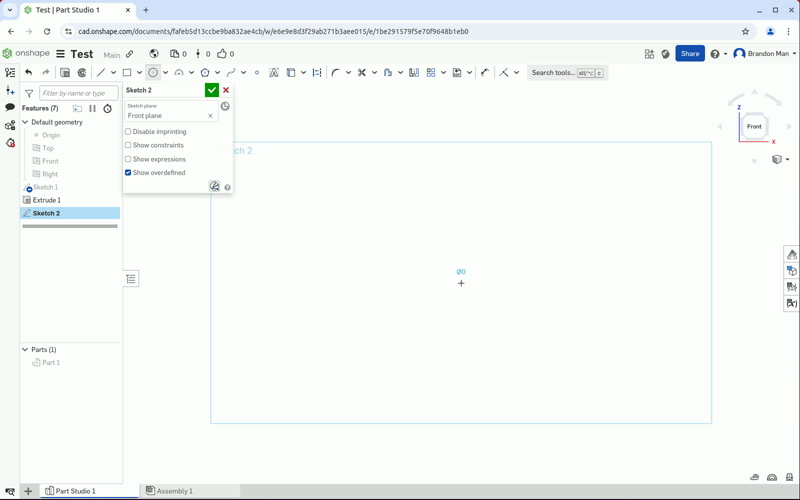
mouse_move(466, 282)
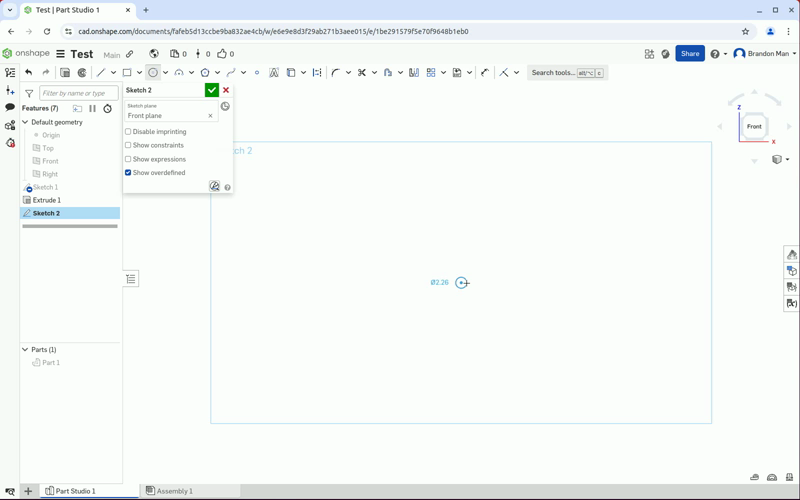
click(466, 282)
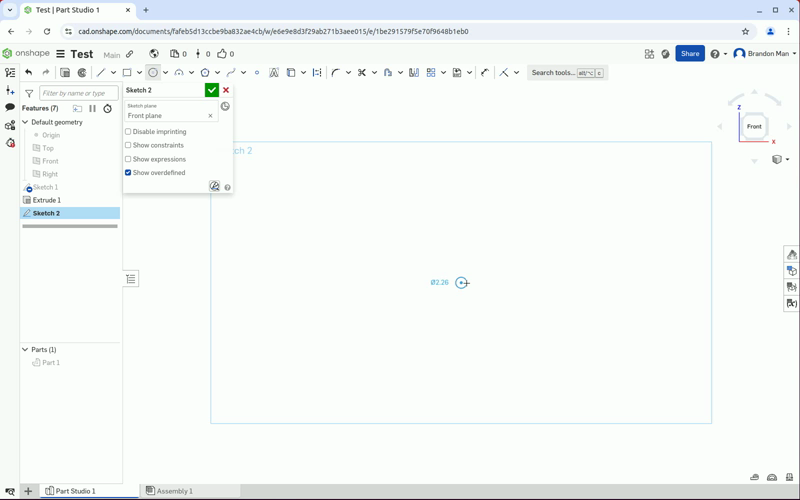
key(esc)
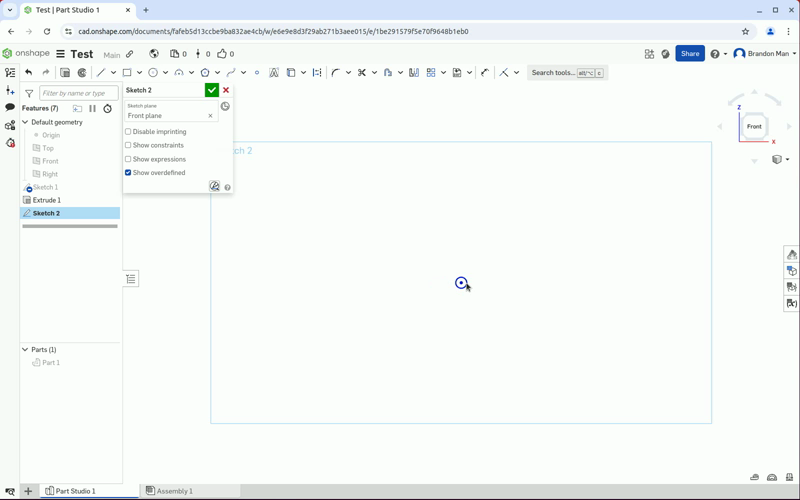
mouse_move(461, 286)
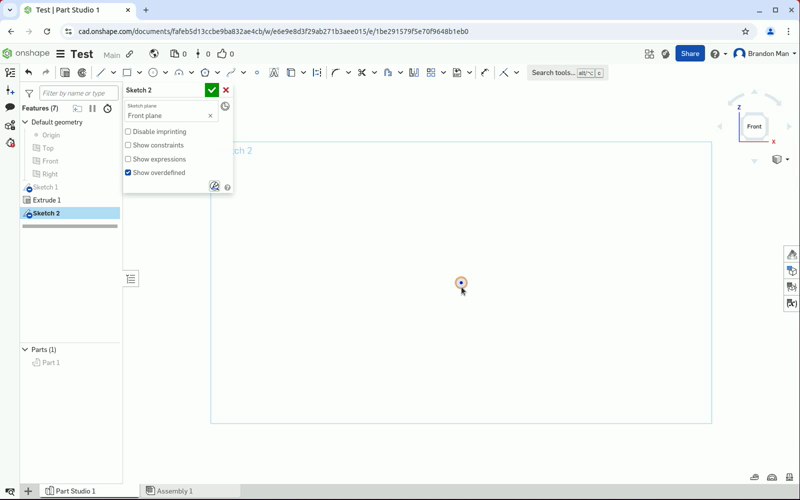
scroll(6)
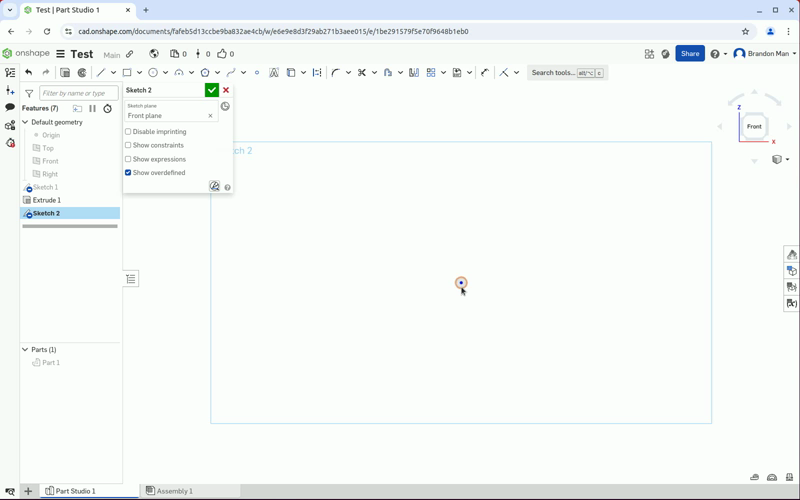
scroll(6)
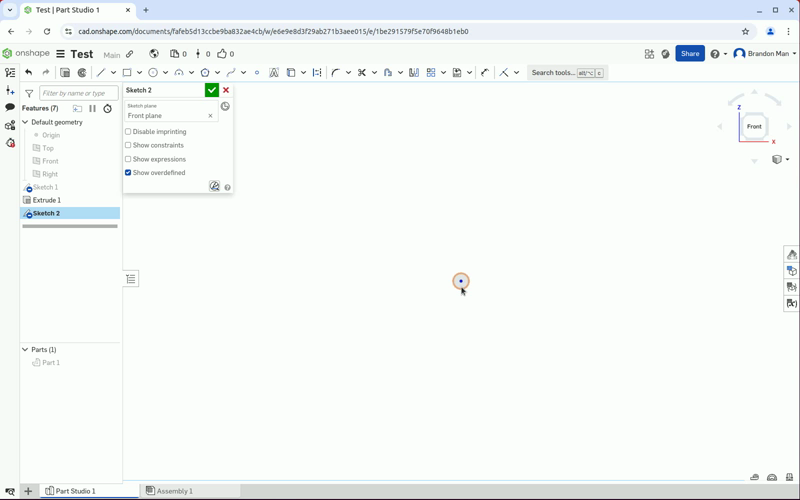
scroll(6)
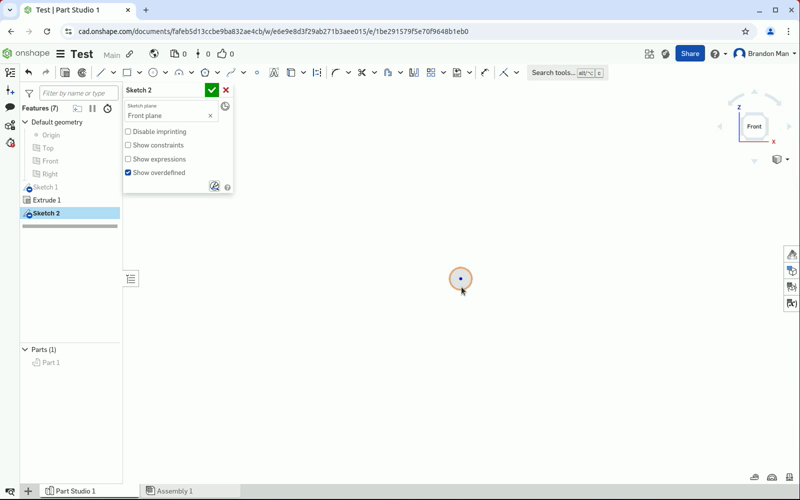
scroll(6)
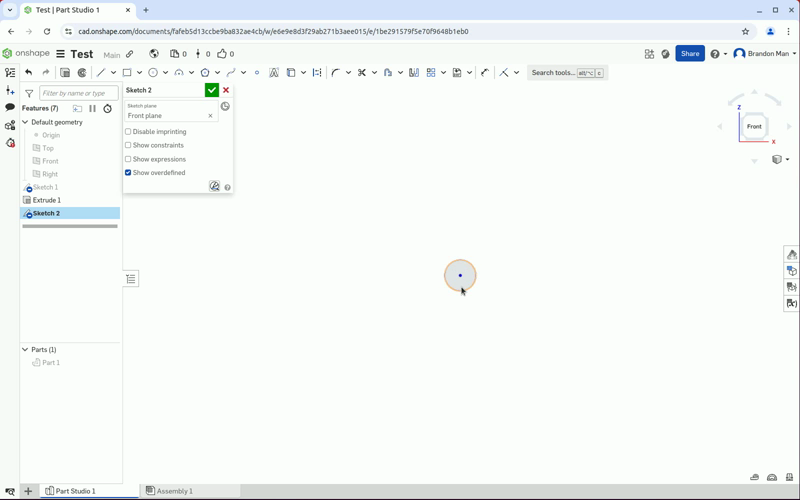
scroll(6)
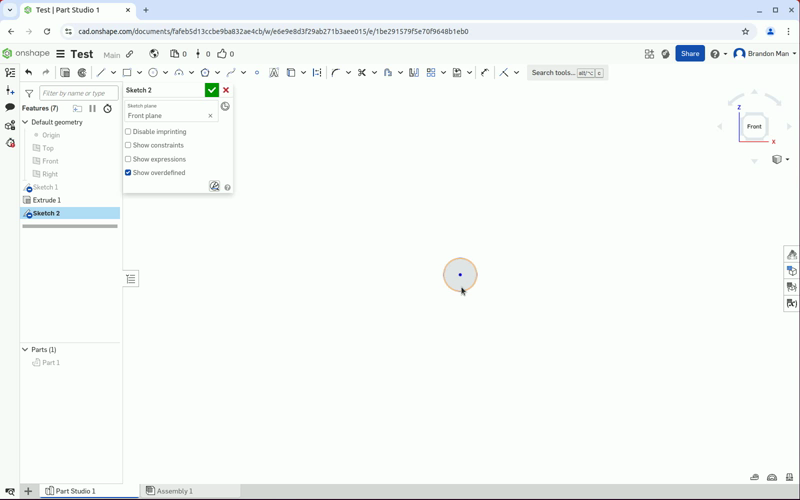
scroll(6)
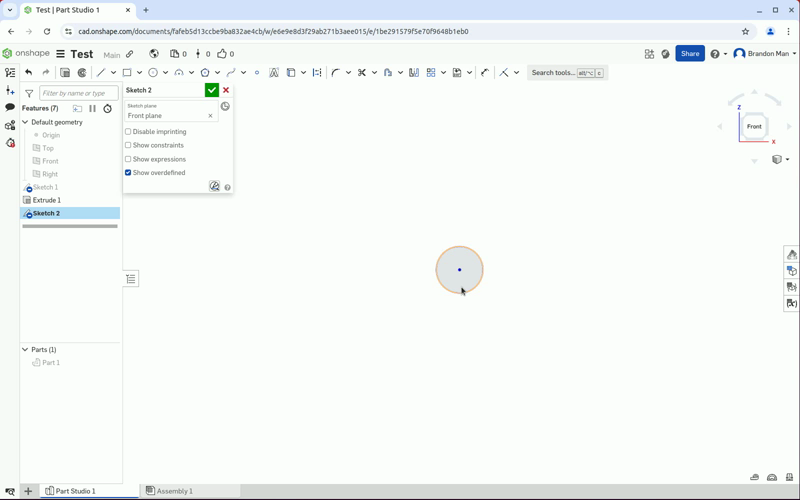
scroll(6)
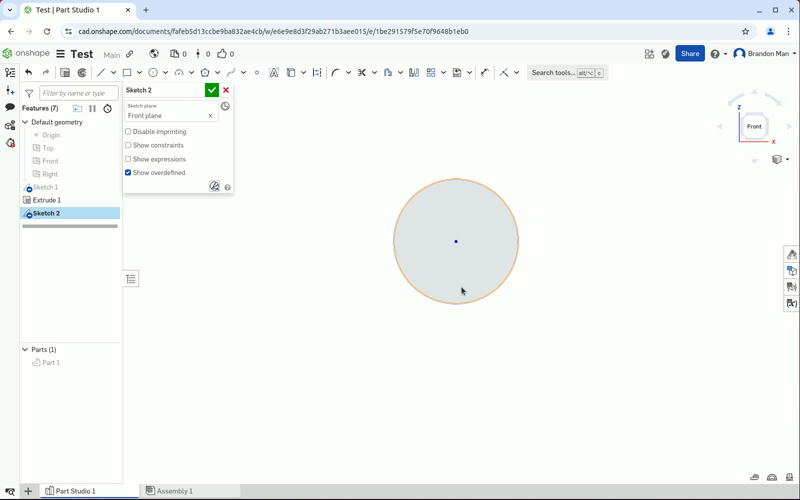
click(461, 286)
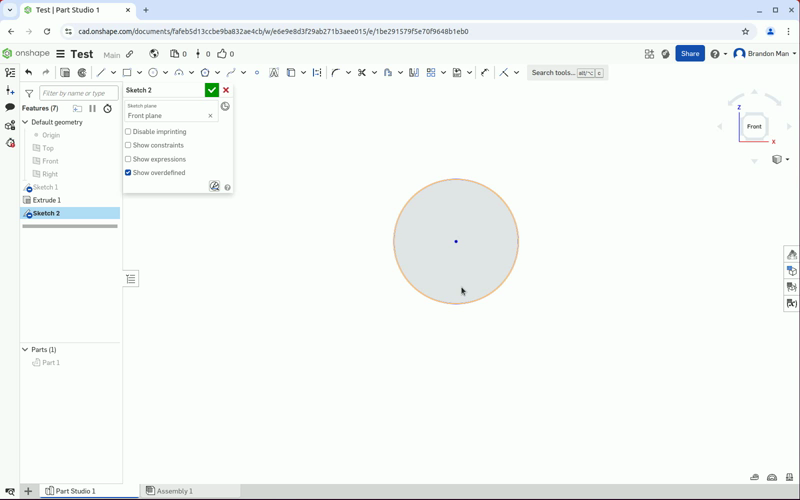
scroll(-6)
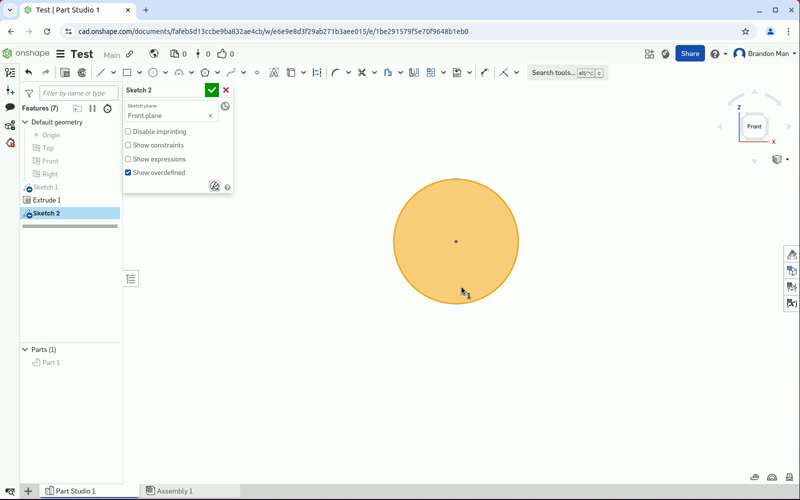
scroll(-6)
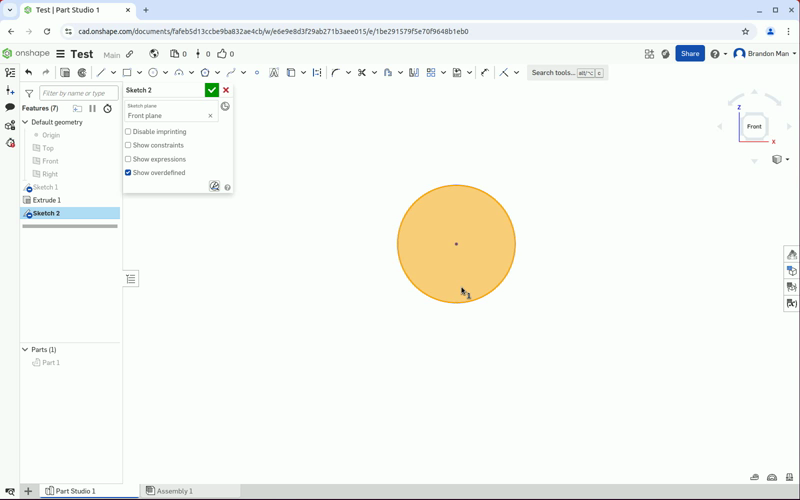
scroll(-6)
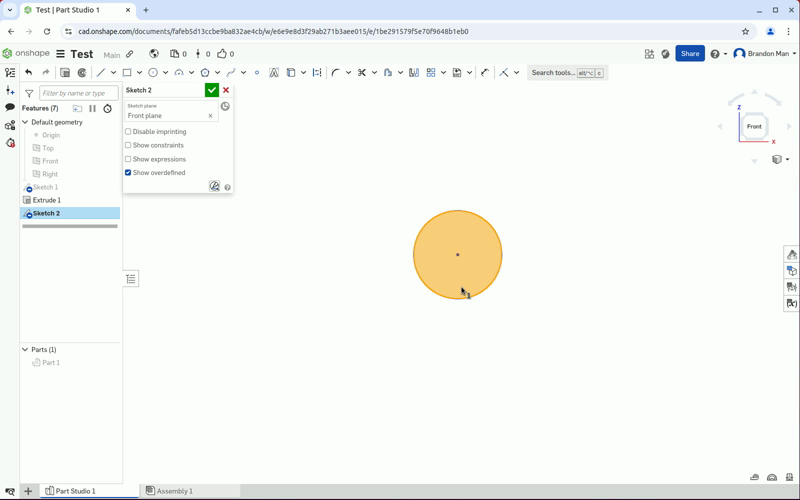
scroll(-6)
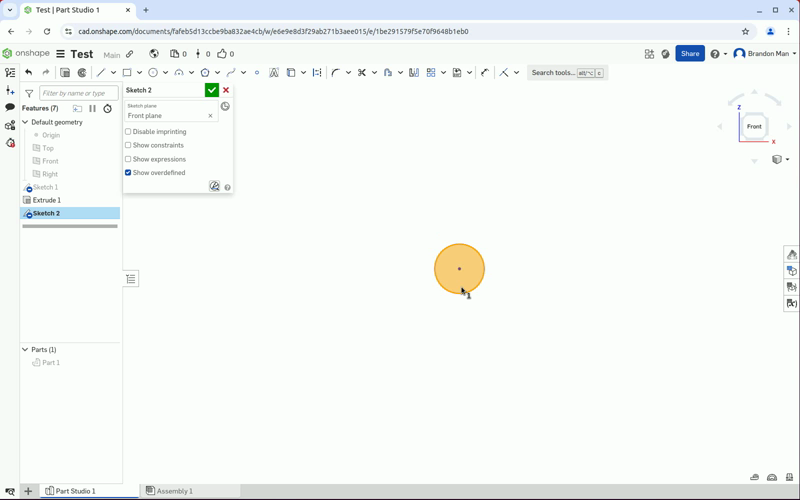
scroll(-6)
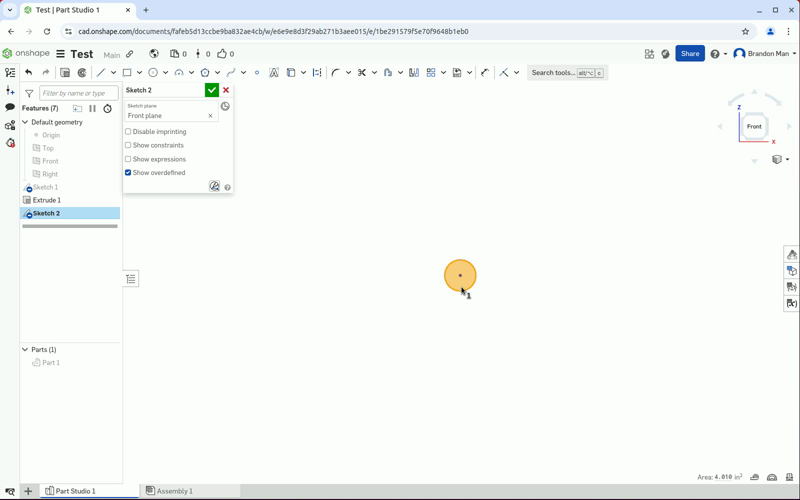
scroll(-6)
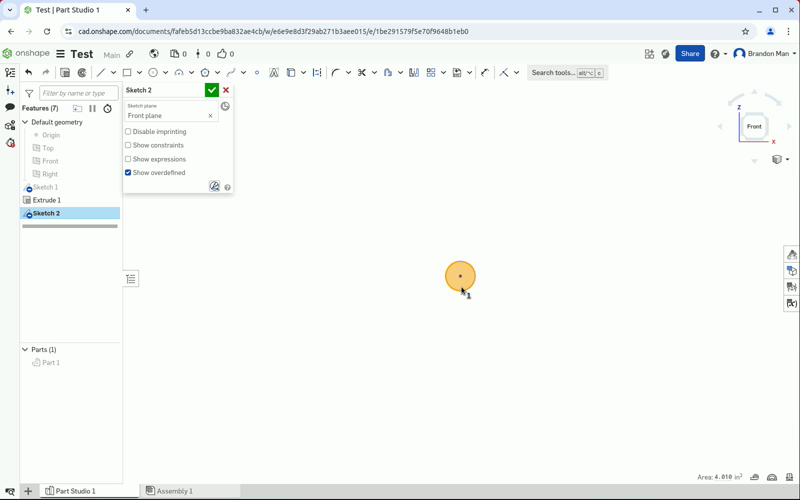
scroll(-6)
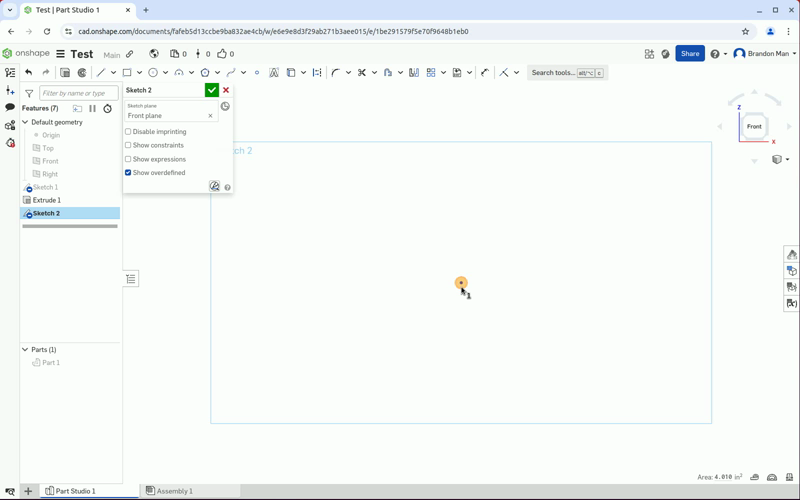
mouse_move(73, 352)
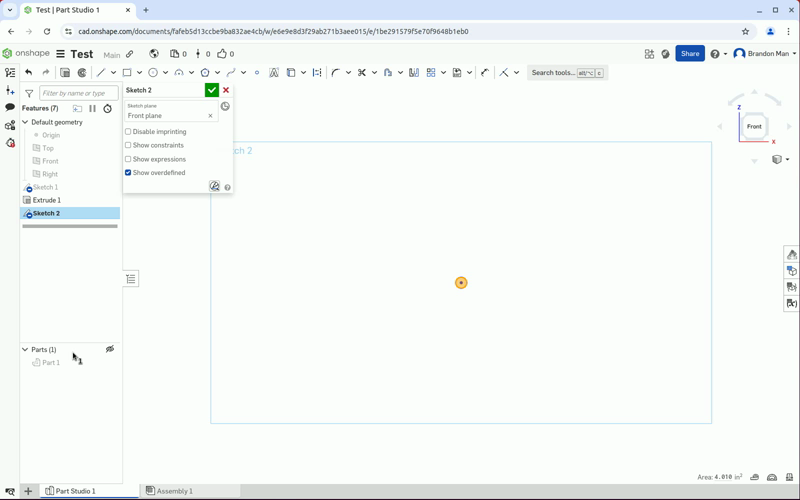
key(shift+y)
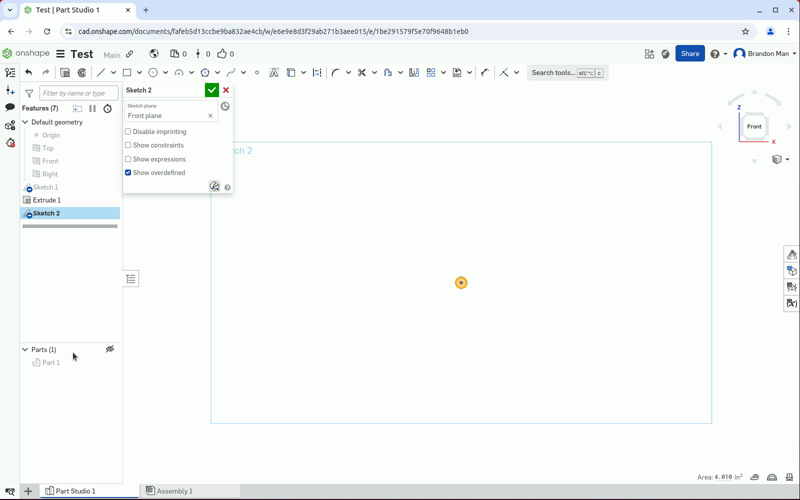
key(shift+e)
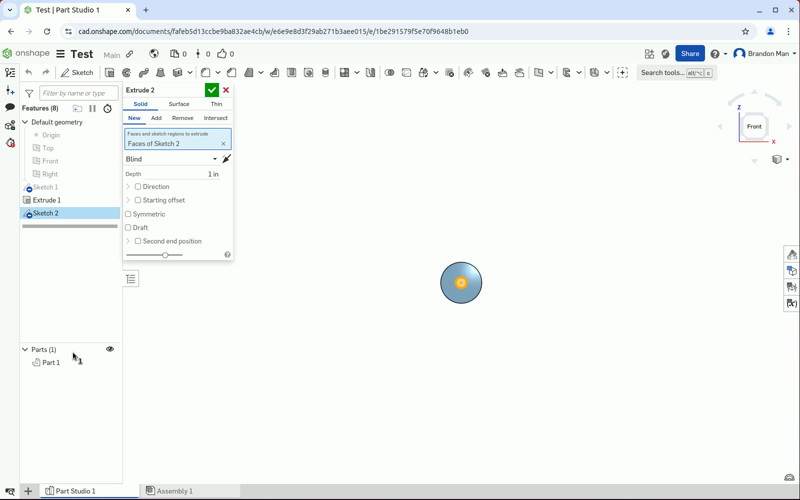
mouse_move(143, 106)
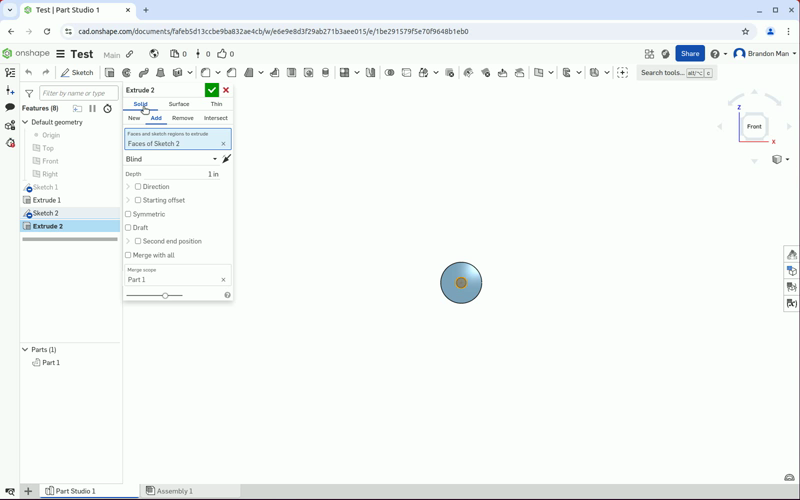
click(143, 106)
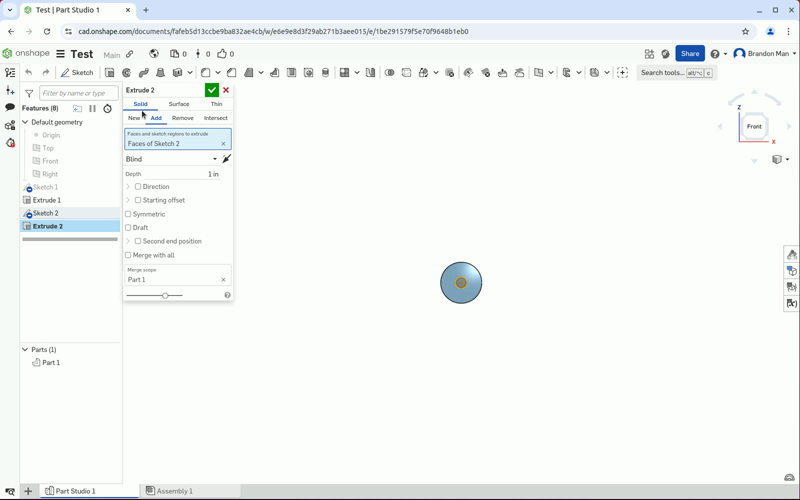
mouse_move(137, 120)
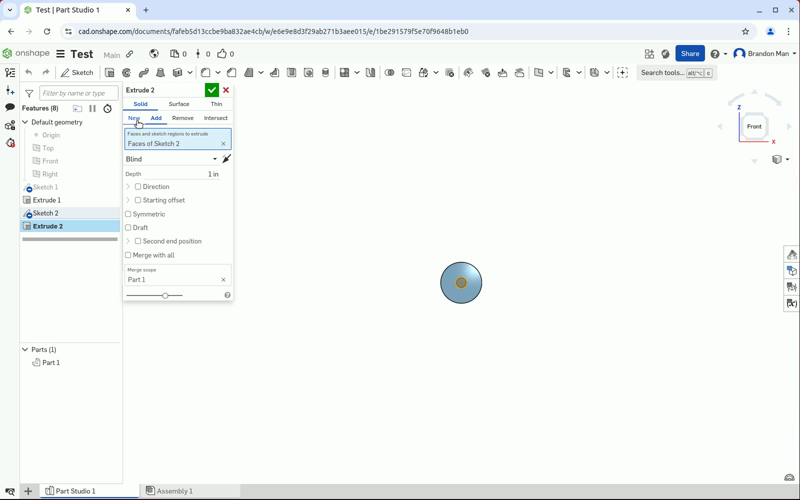
click(137, 120)
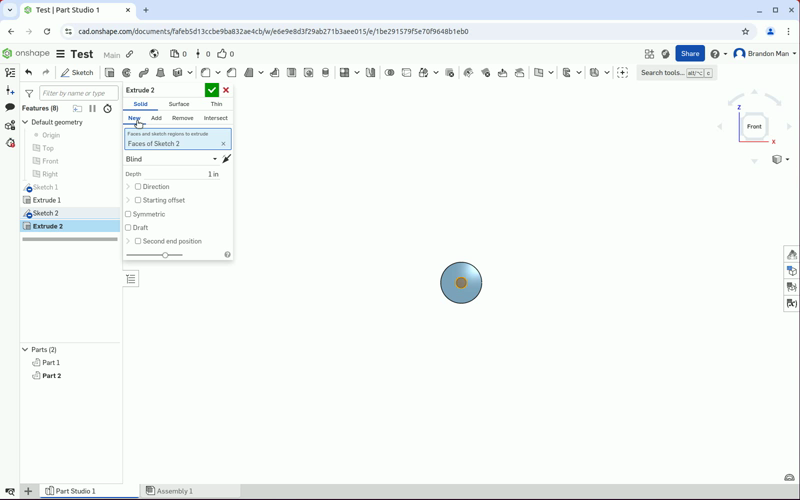
key(tab, 4)
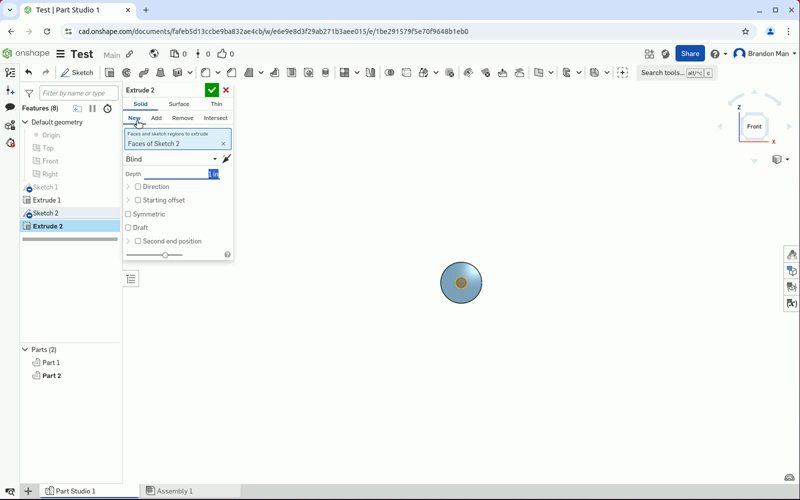
text(46.216)
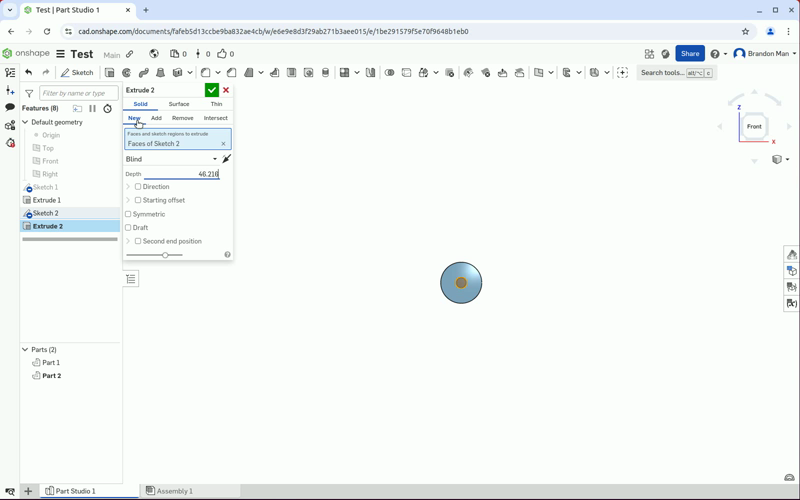
key(tab, 3)
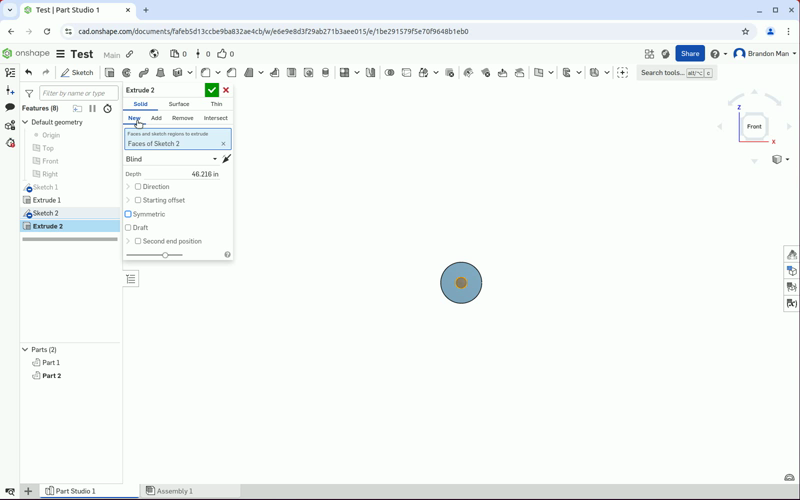
key(space)
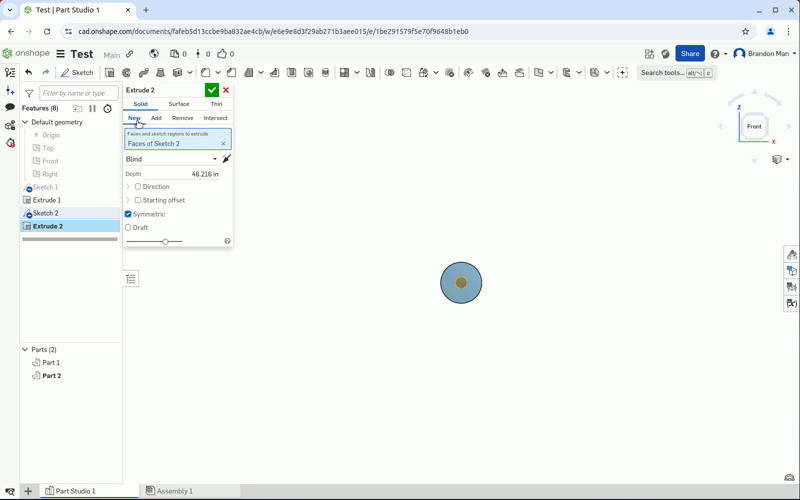
key(enter)
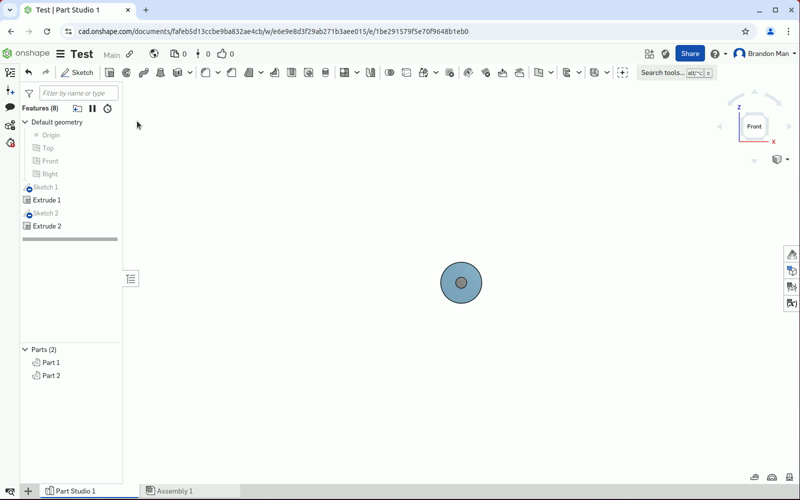
key(shift+h)
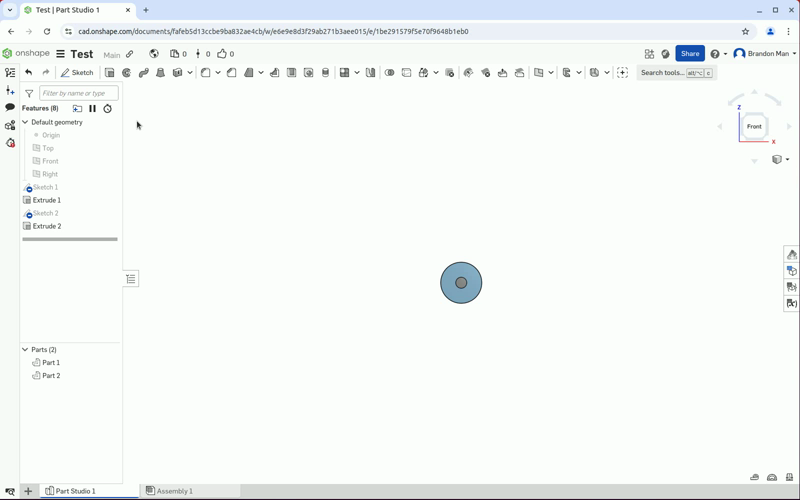
key(shift+h)
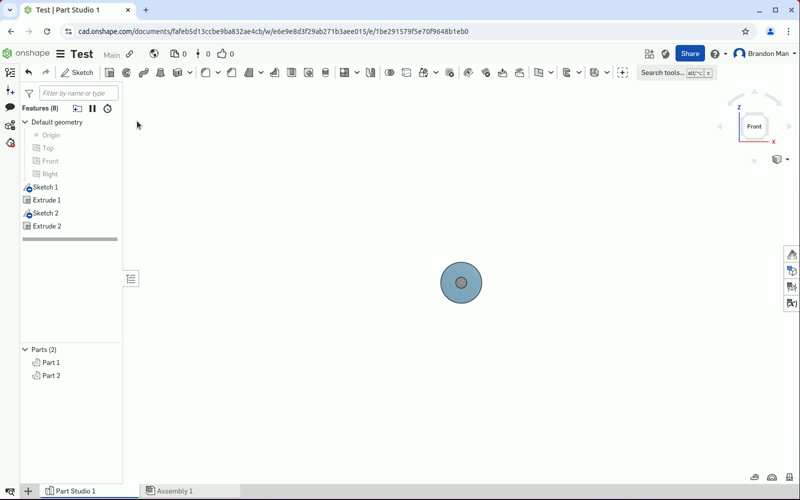
key(shift+7)
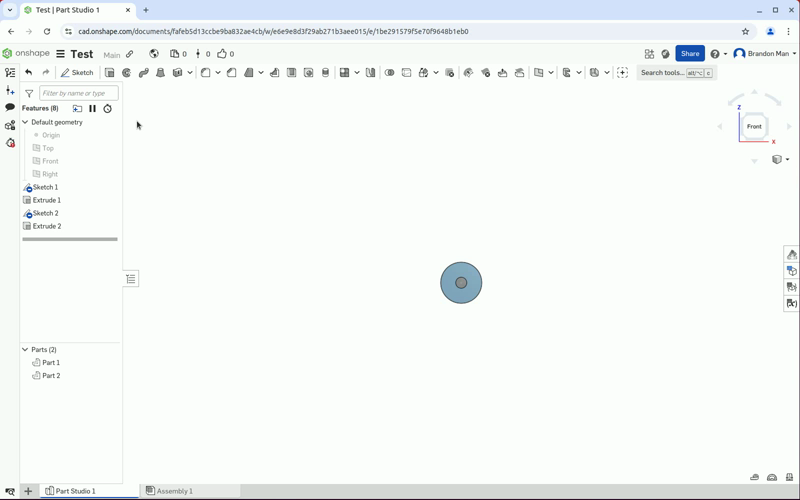
key(left, 2)
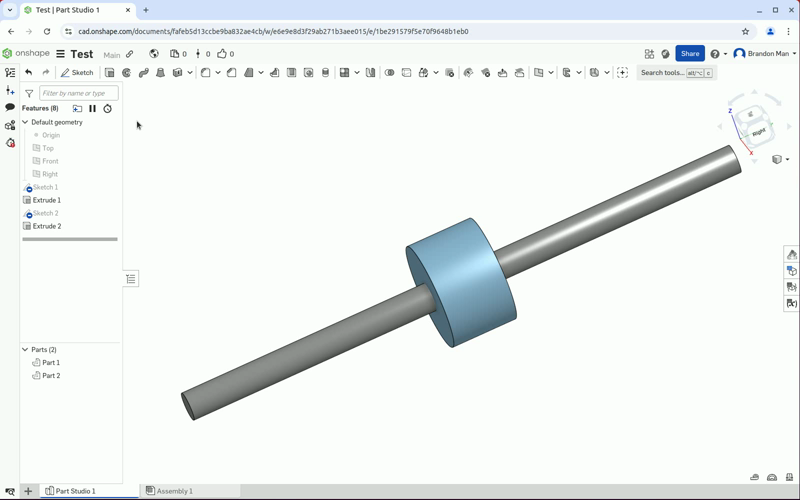
key(down, 2)
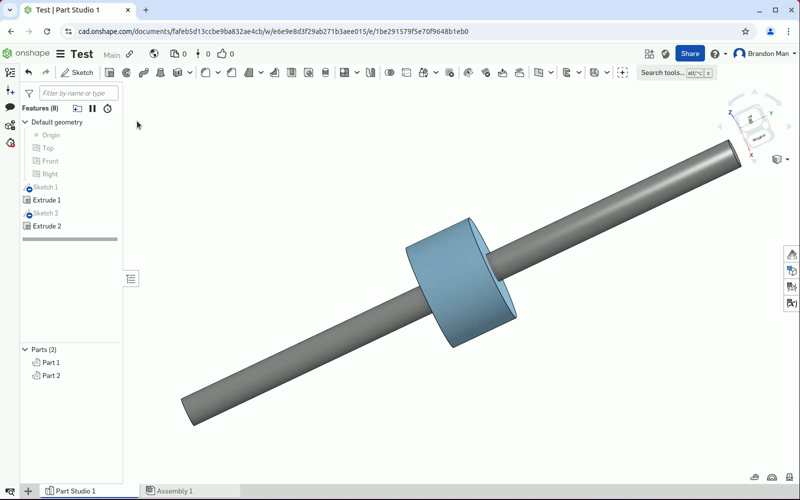
key(up, 2)
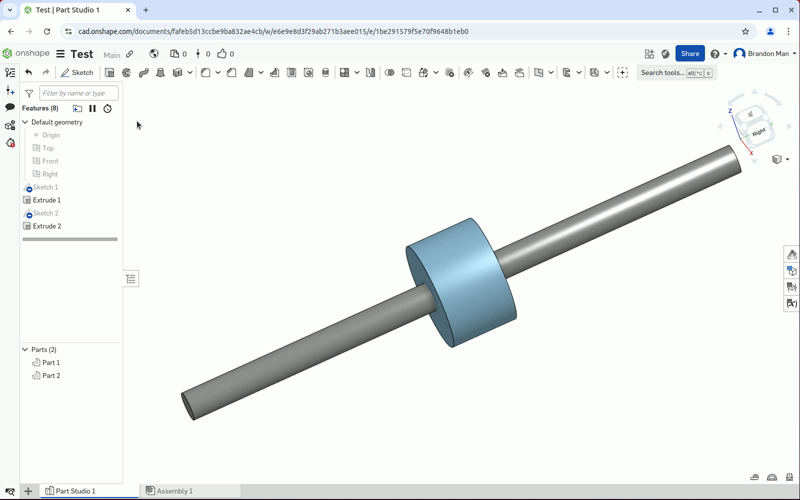
key(right, 2)
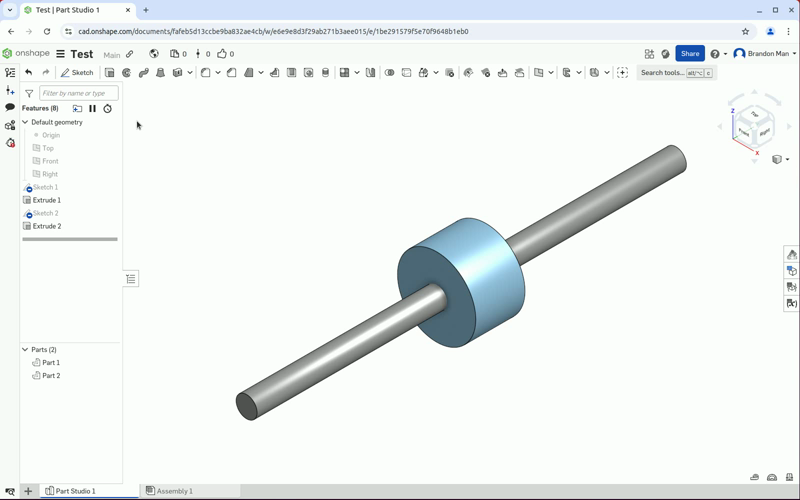
mouse_move(73, 189)
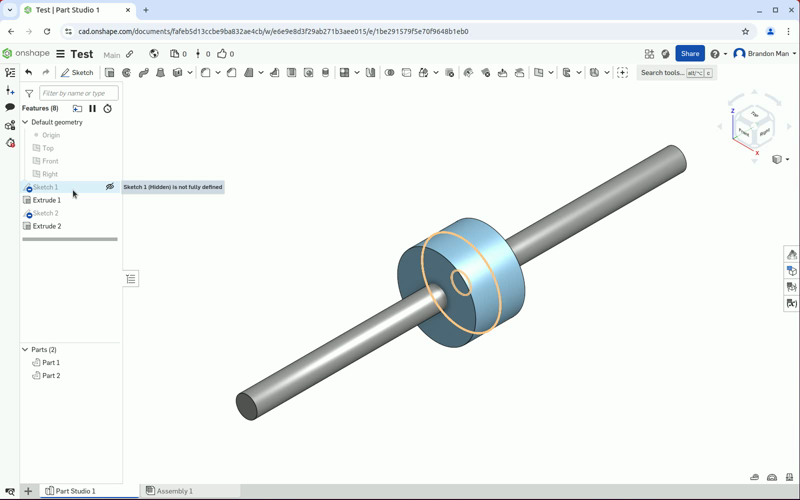
click(73, 189)